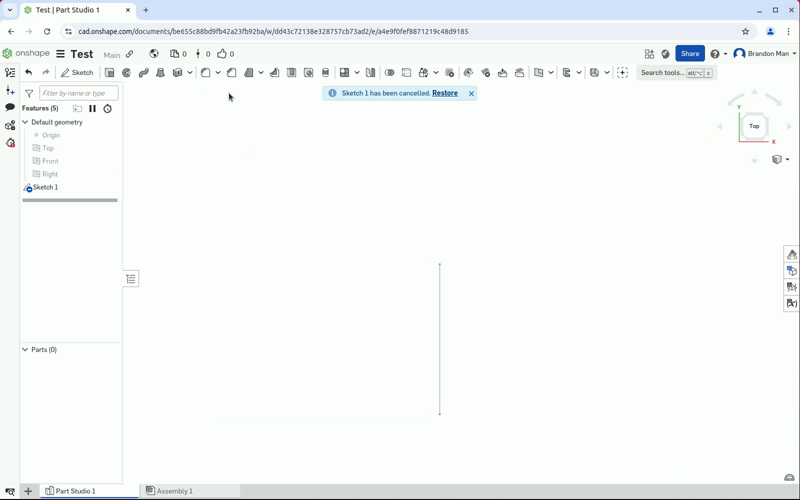
key(shift+h)
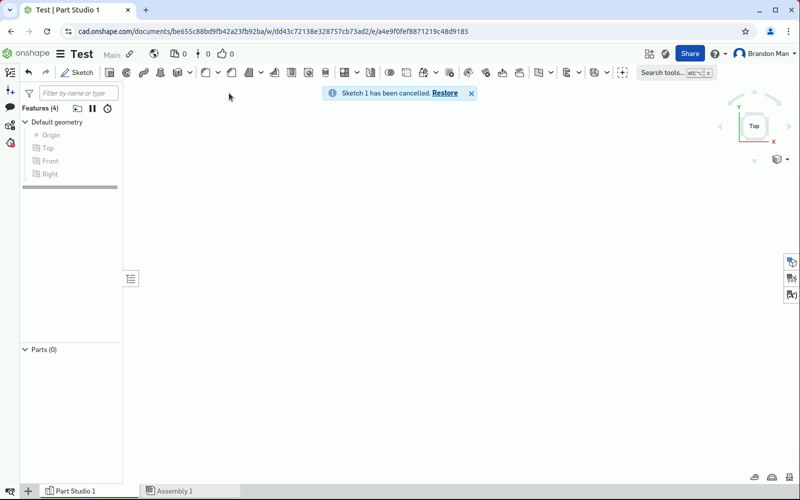
mouse_move(73, 352)
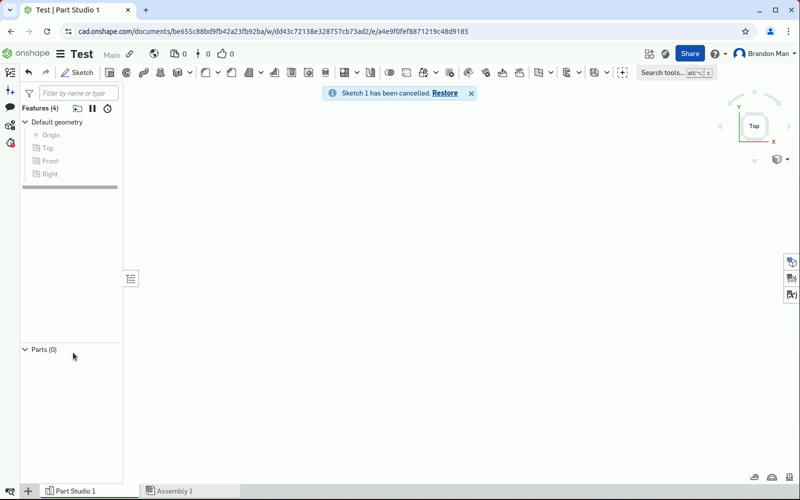
key(y)
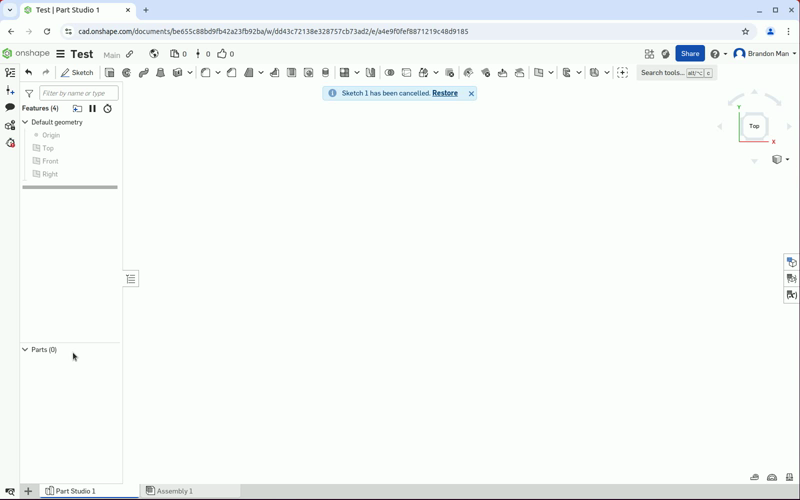
key(shift+p)
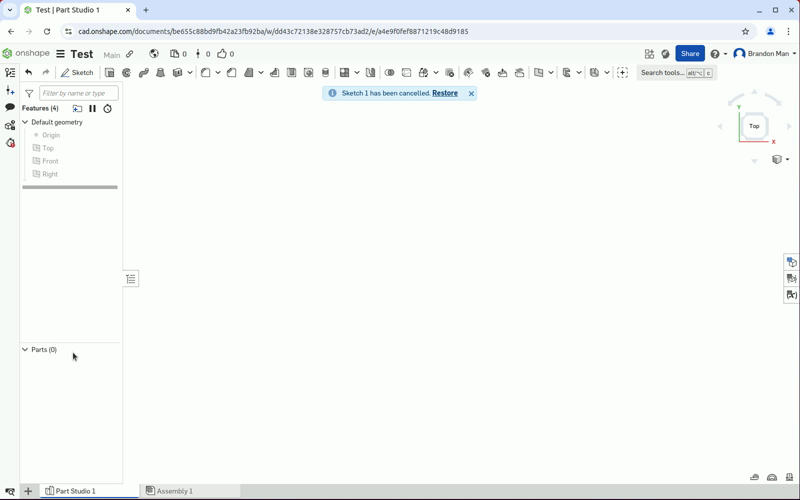
key(space)
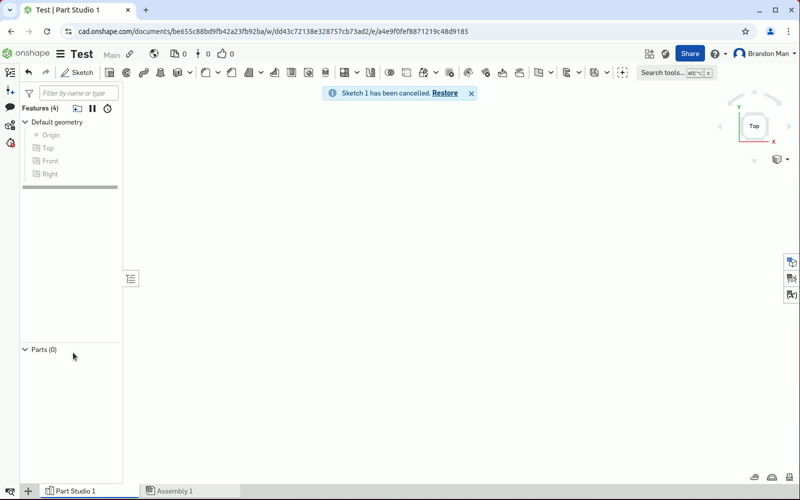
key_down(shift)
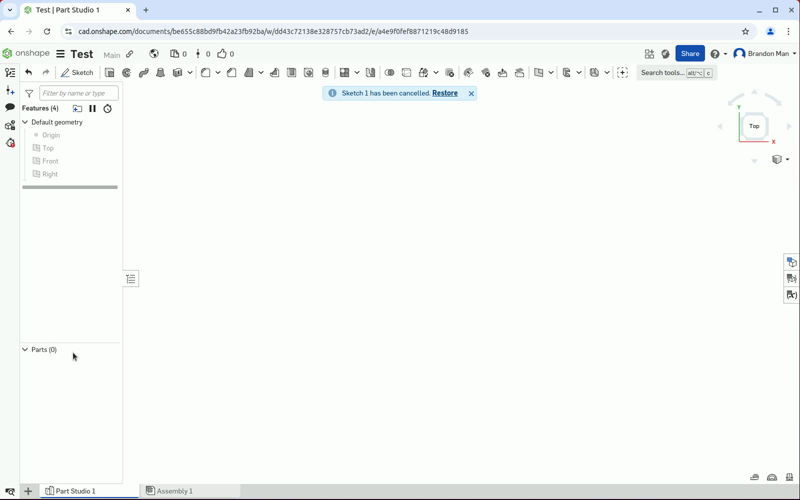
key(up)
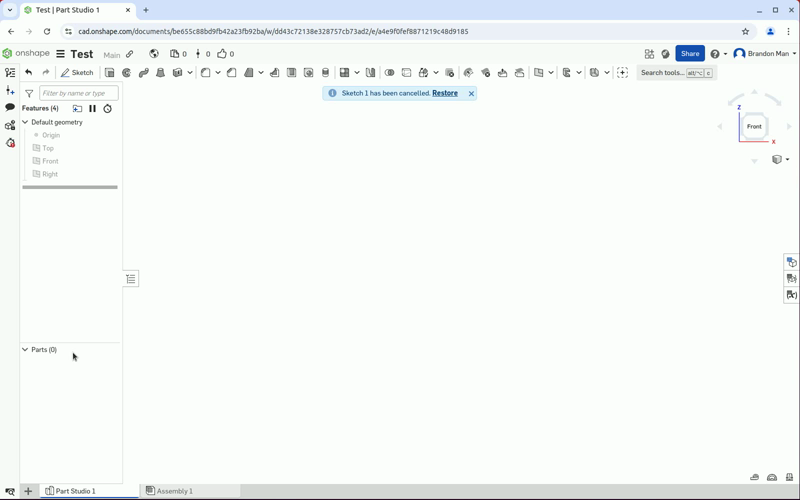
key_up(shift)
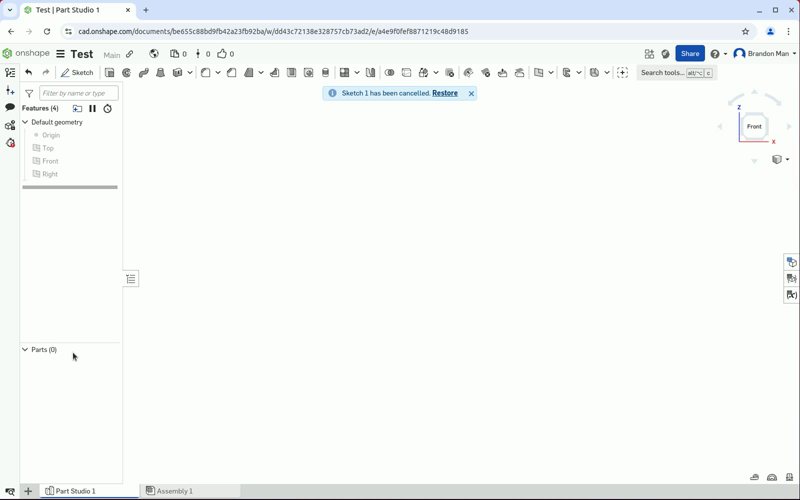
mouse_move(73, 352)
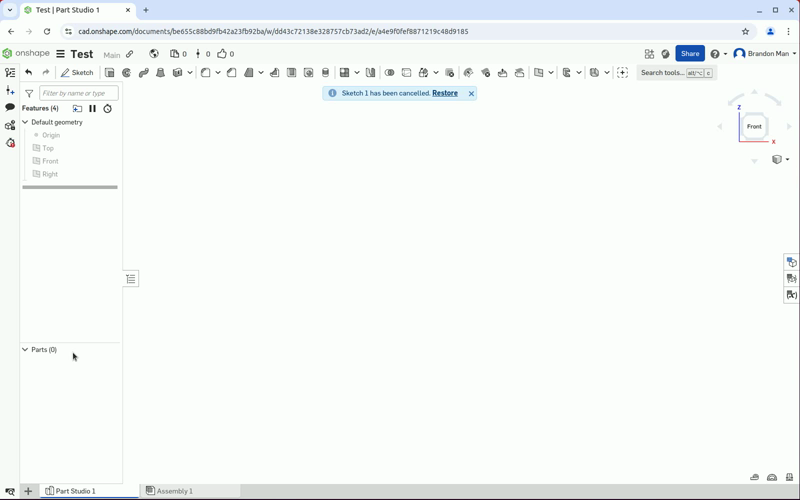
key(shift+y)
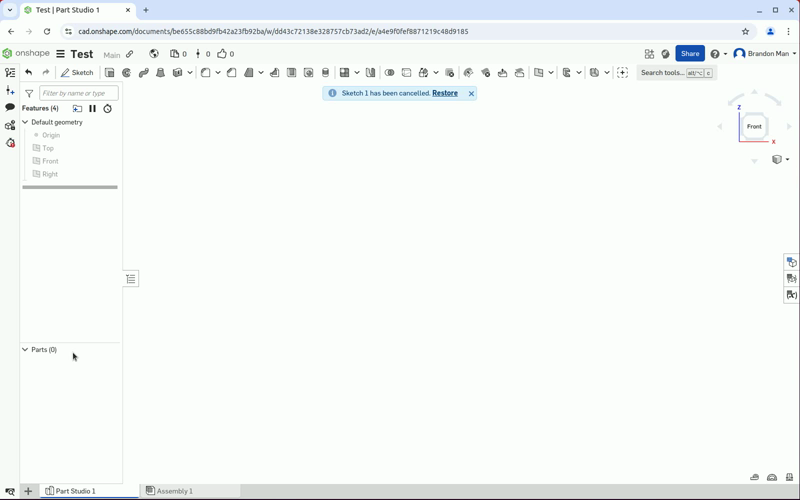
key(shift+s)
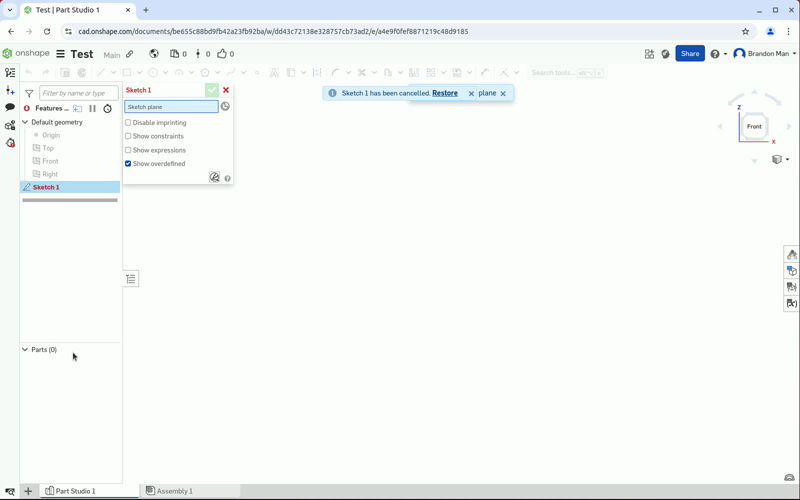
mouse_move(73, 163)
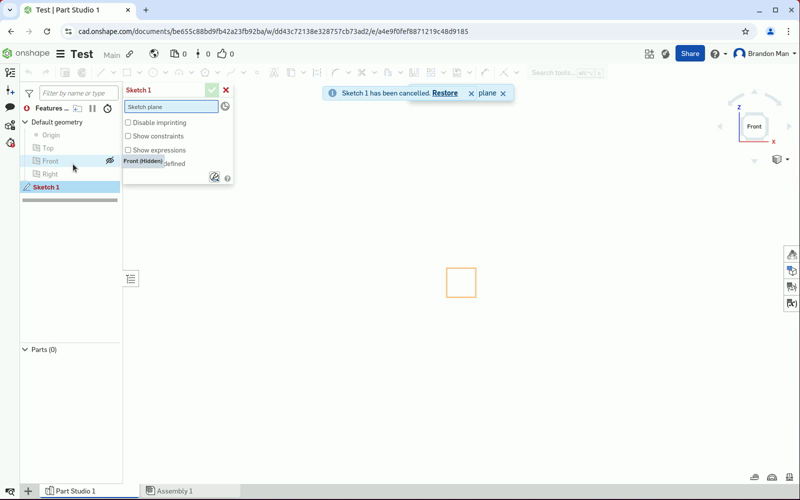
click(73, 163)
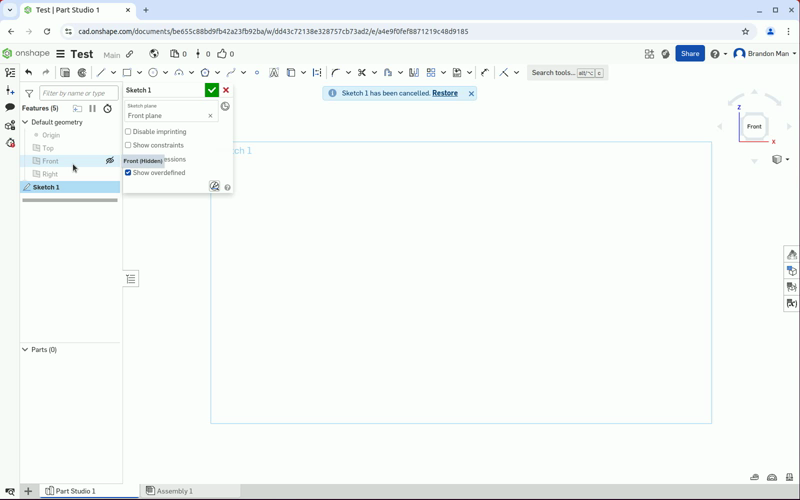
mouse_move(73, 352)
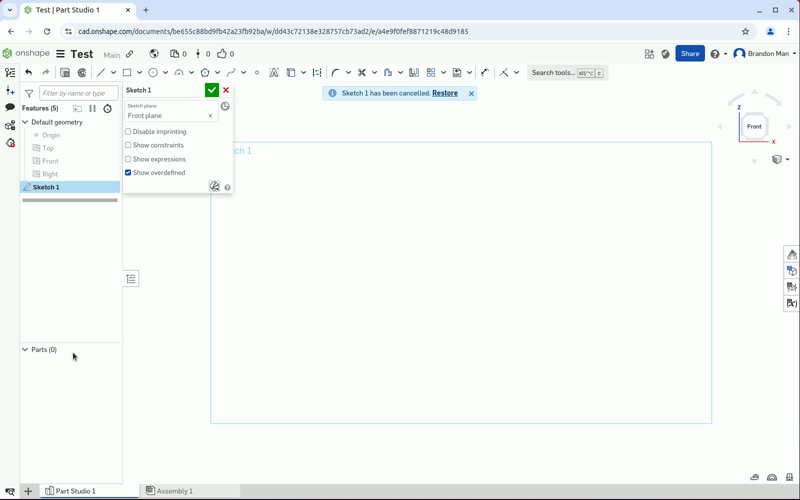
key(y)
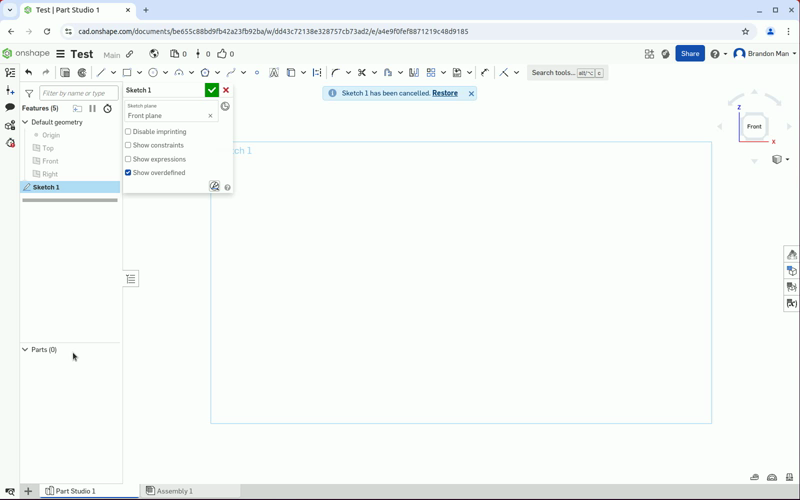
key(a)
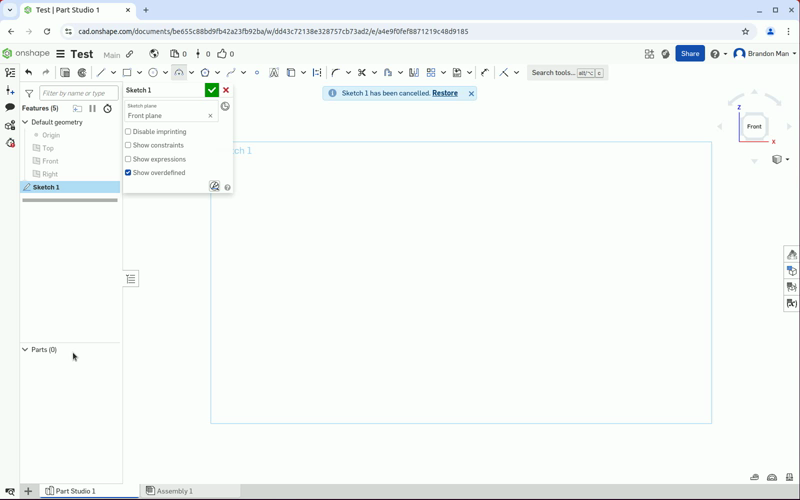
key_down(shift)
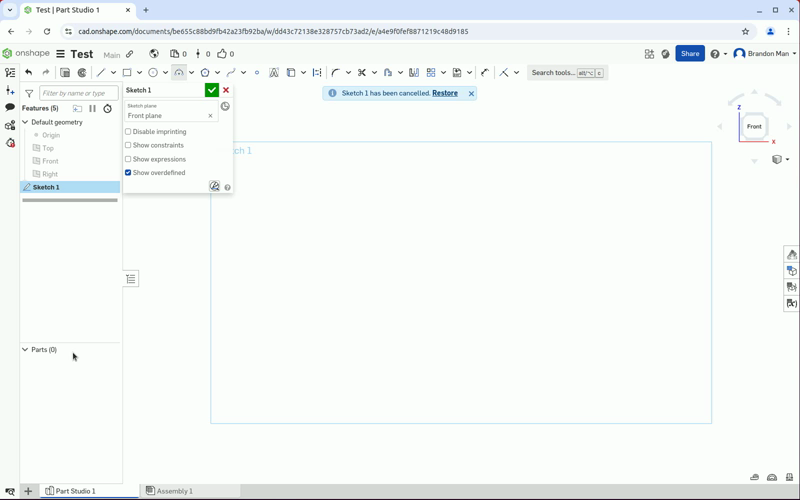
mouse_move(498, 389)
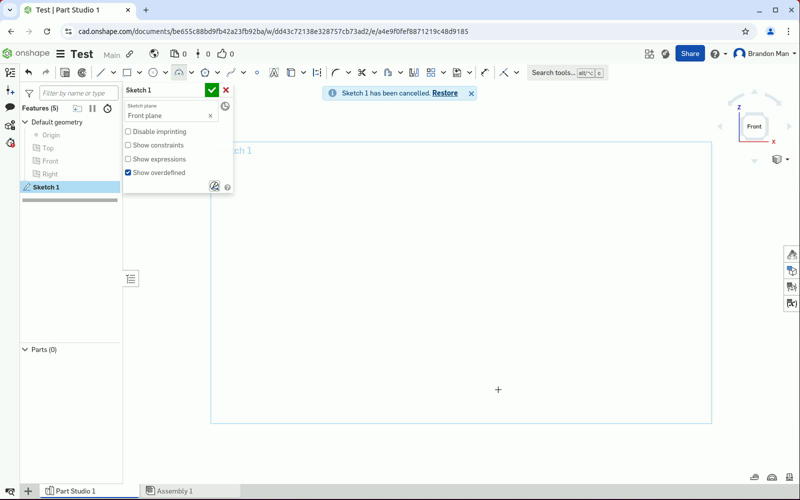
click(498, 389)
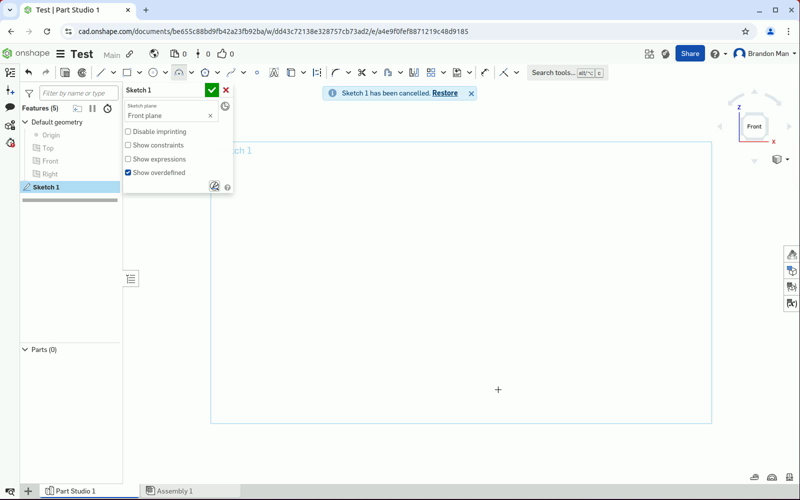
key_up(shift)
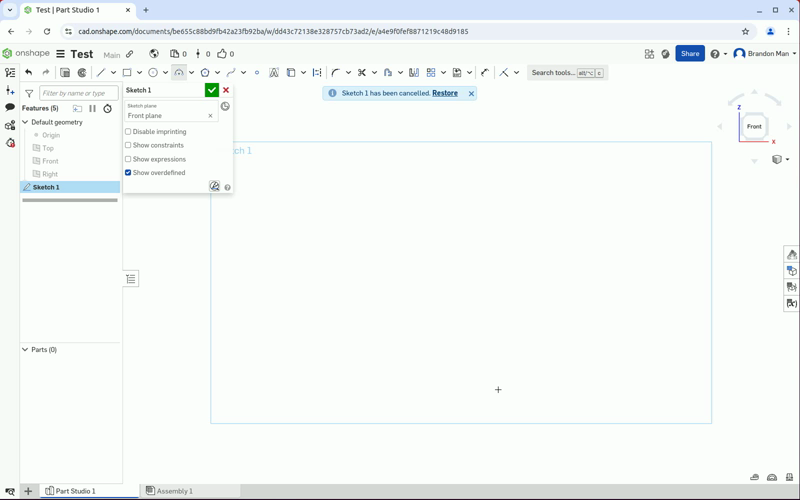
key_down(shift)
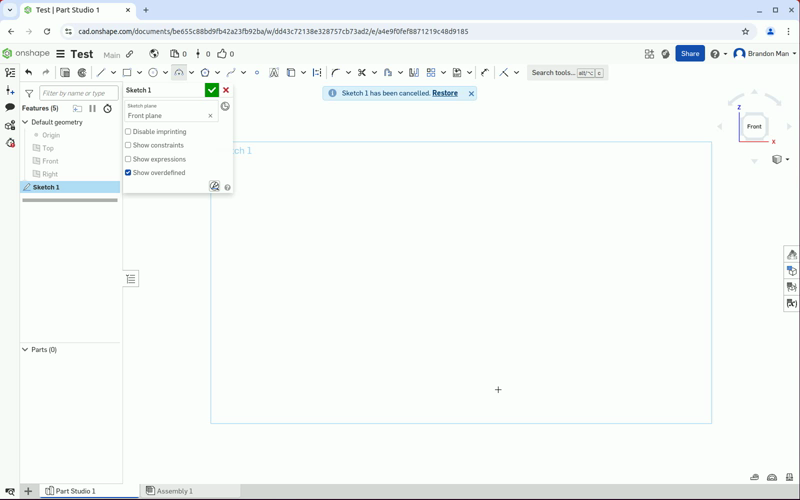
mouse_move(498, 178)
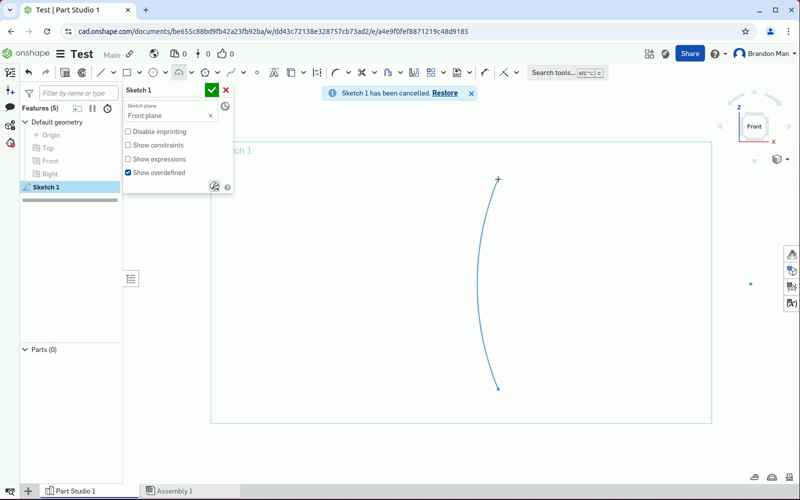
click(498, 178)
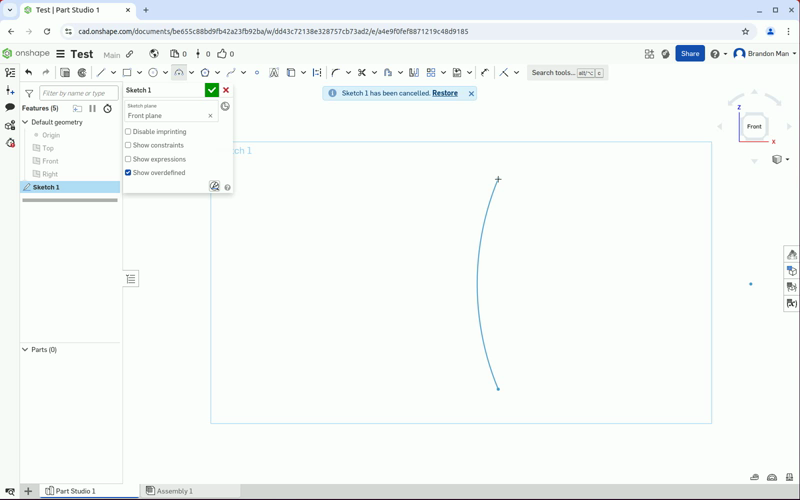
mouse_move(572, 284)
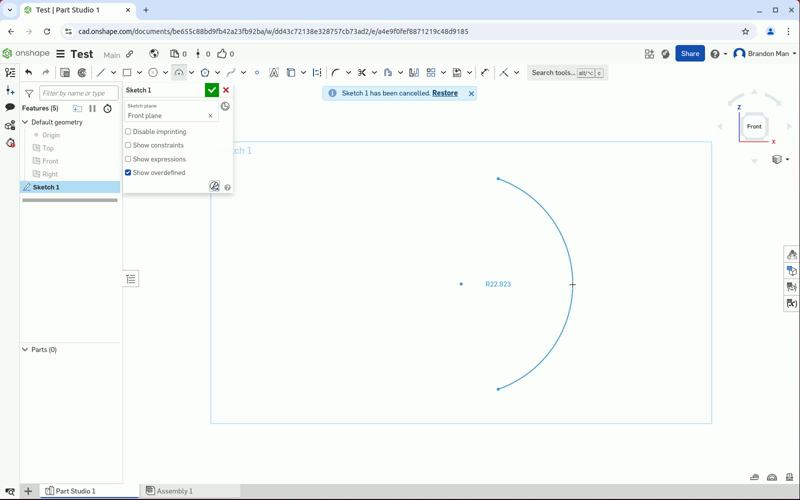
click(572, 284)
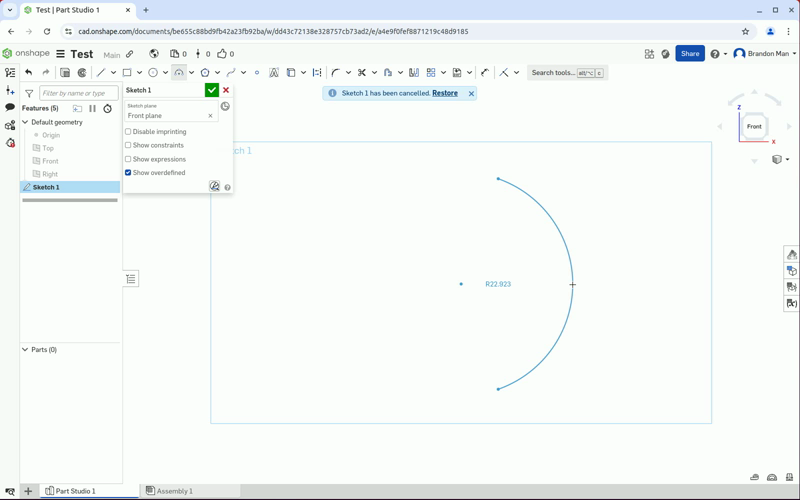
key_up(shift)
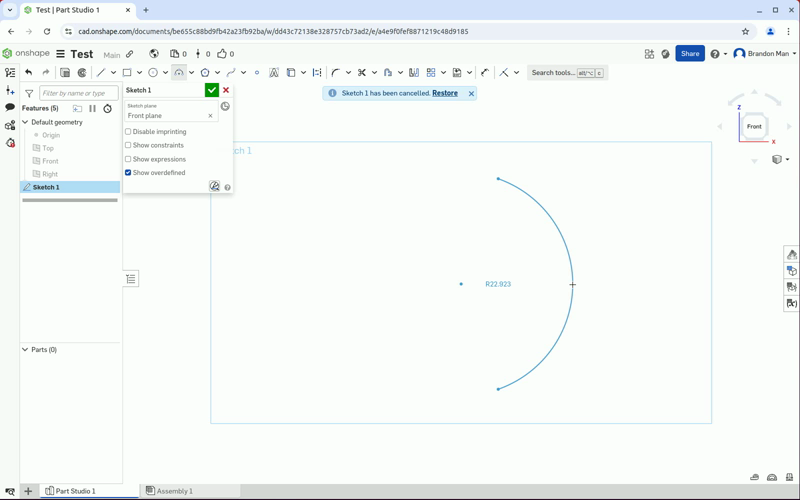
key(esc)
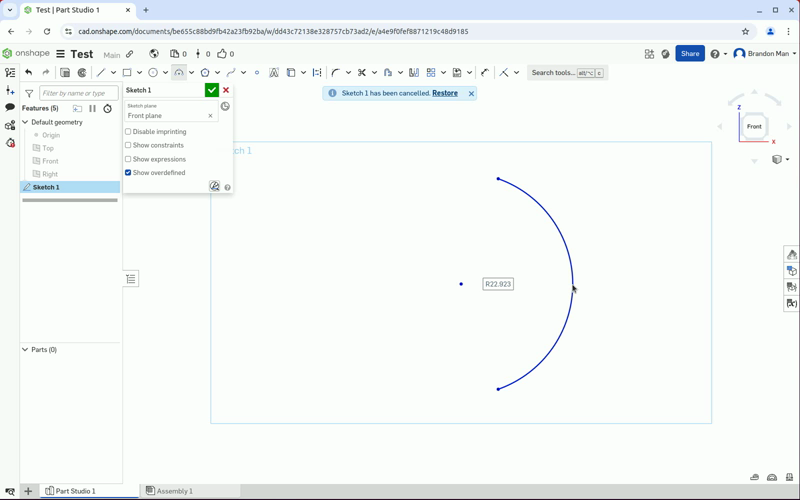
key(l)
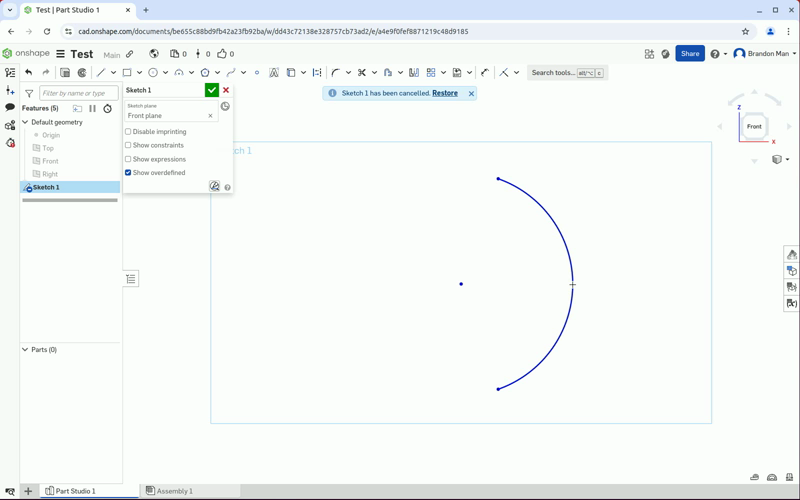
mouse_move(498, 178)
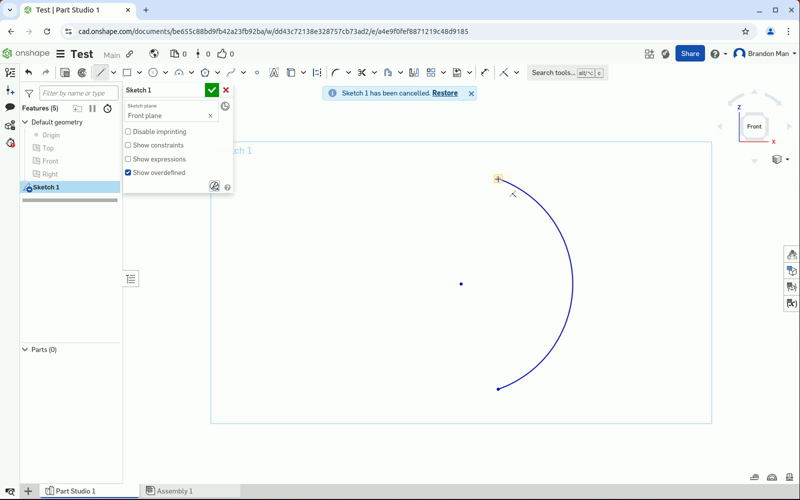
click(498, 178)
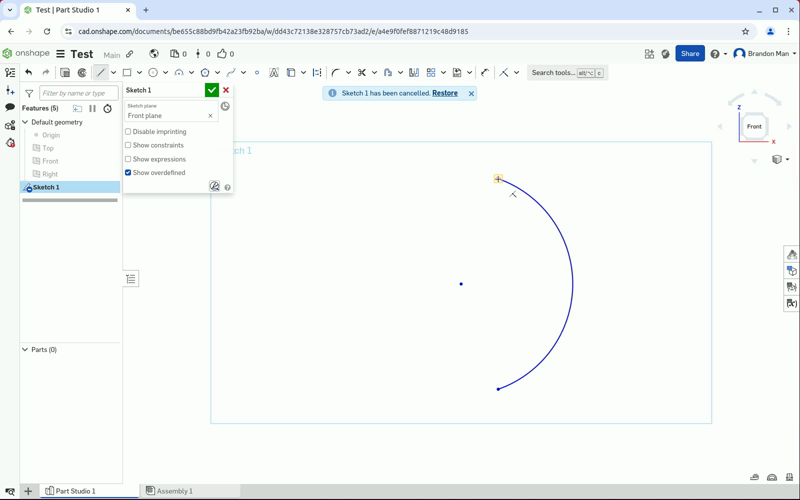
key_down(shift)
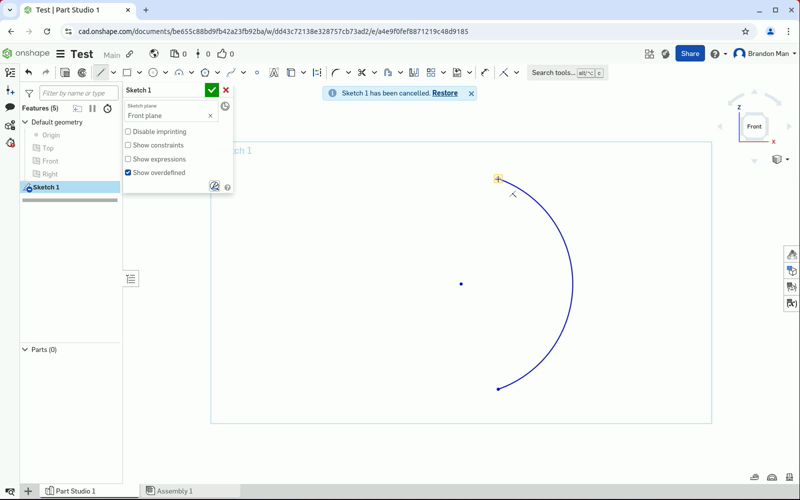
mouse_move(498, 389)
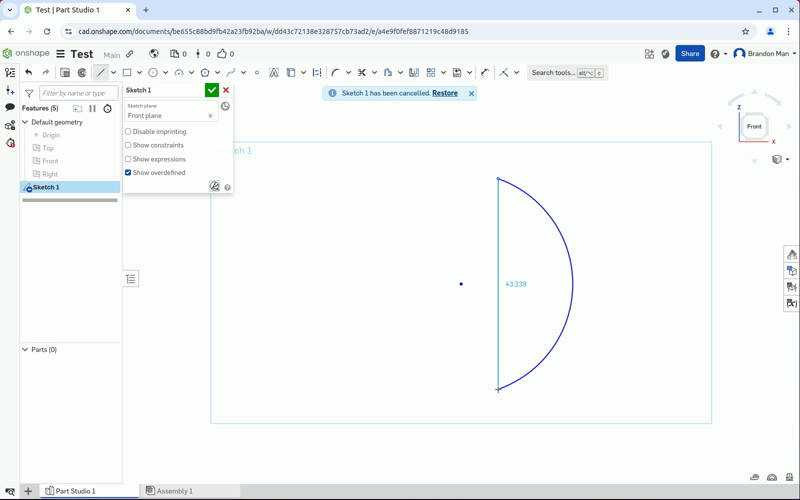
key_up(shift)
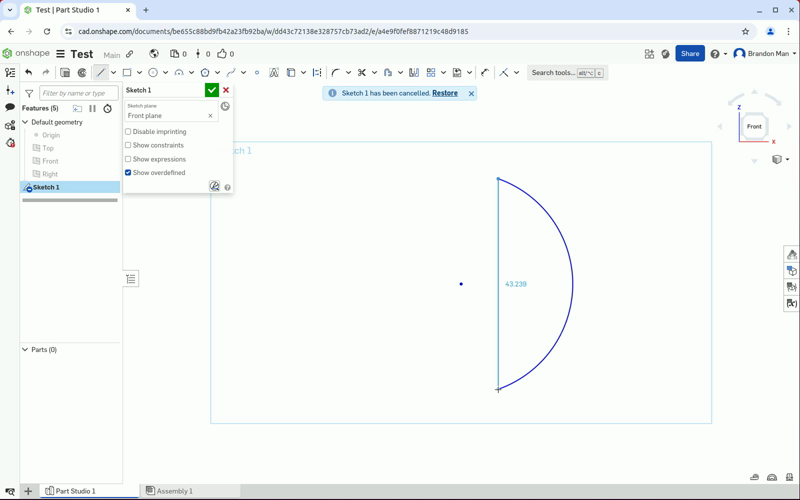
click(498, 389)
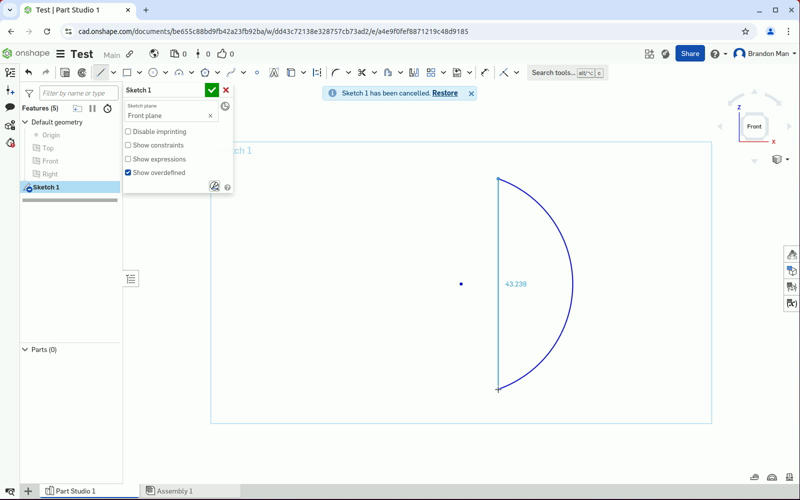
key(esc)
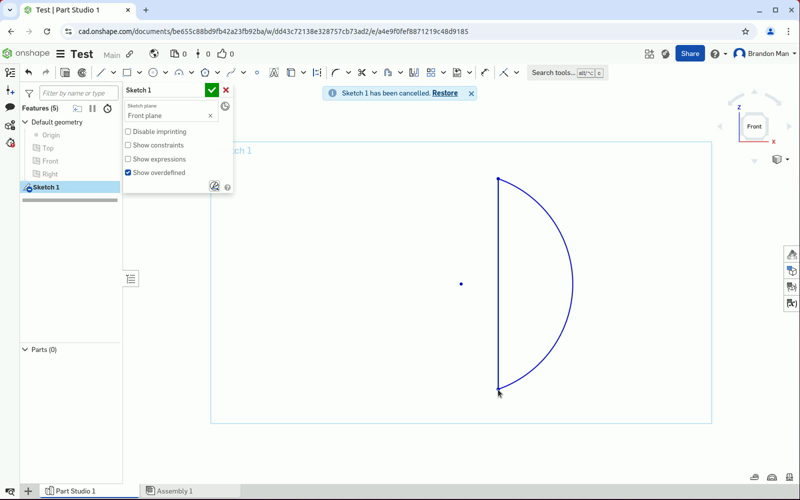
mouse_move(527, 287)
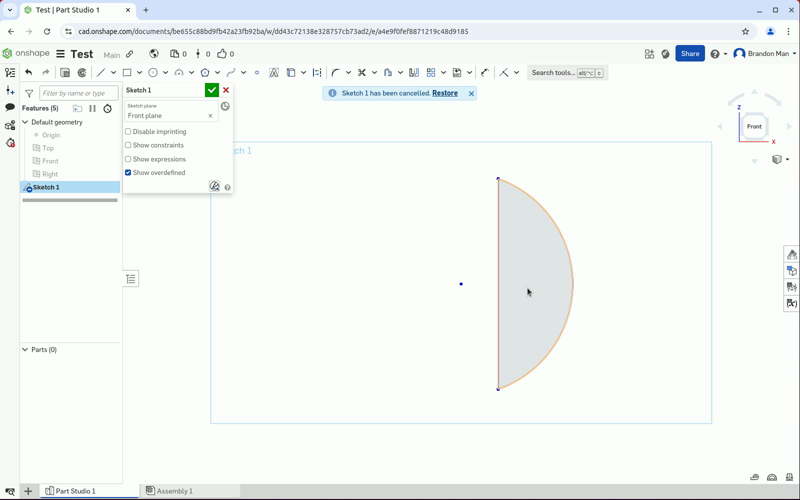
click(527, 287)
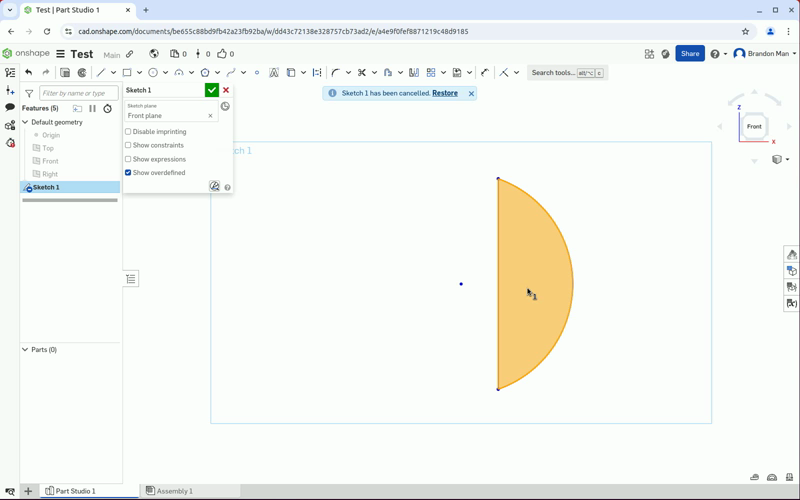
mouse_move(73, 352)
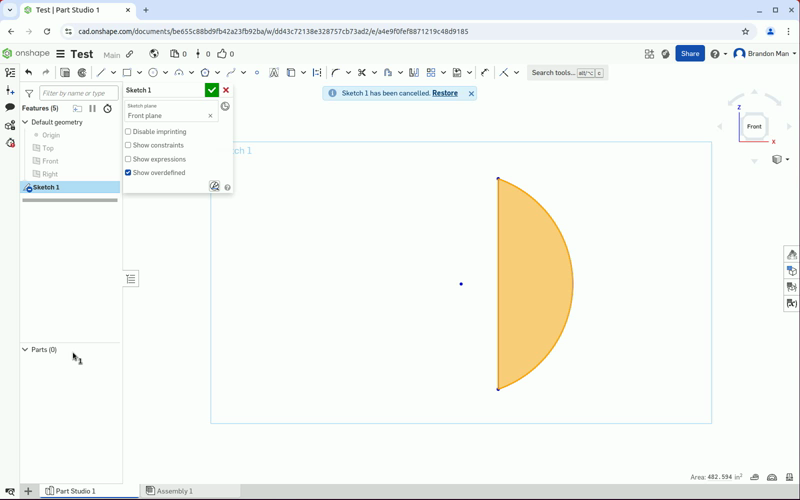
key(shift+y)
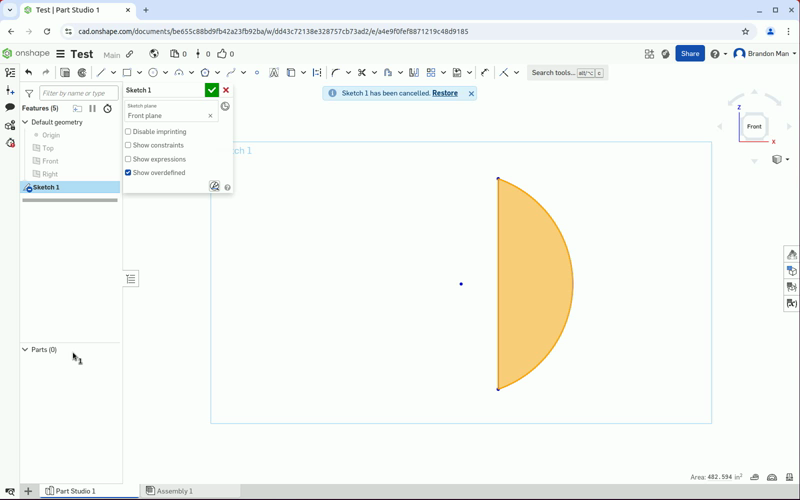
key(shift+e)
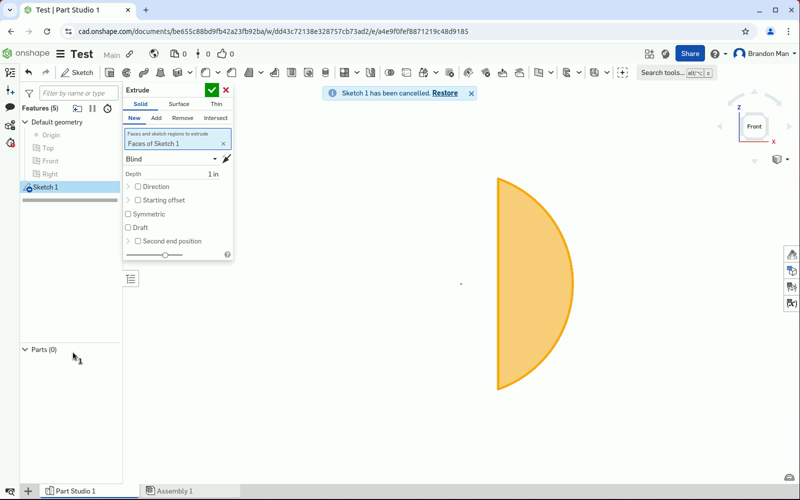
mouse_move(143, 106)
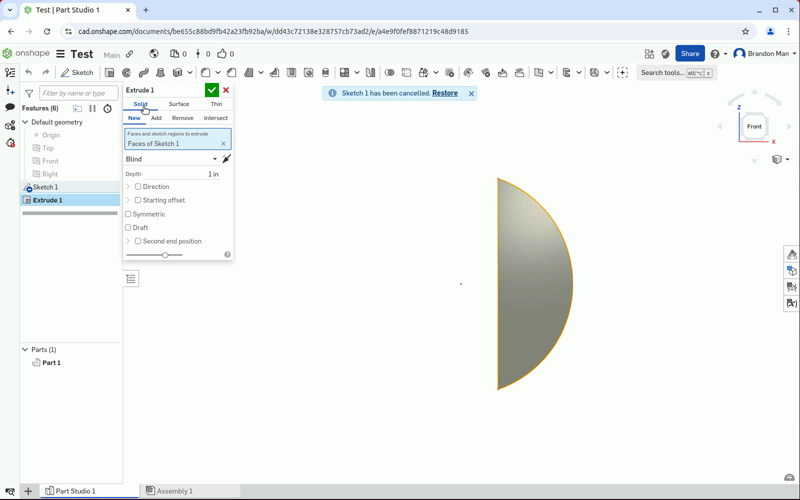
click(143, 106)
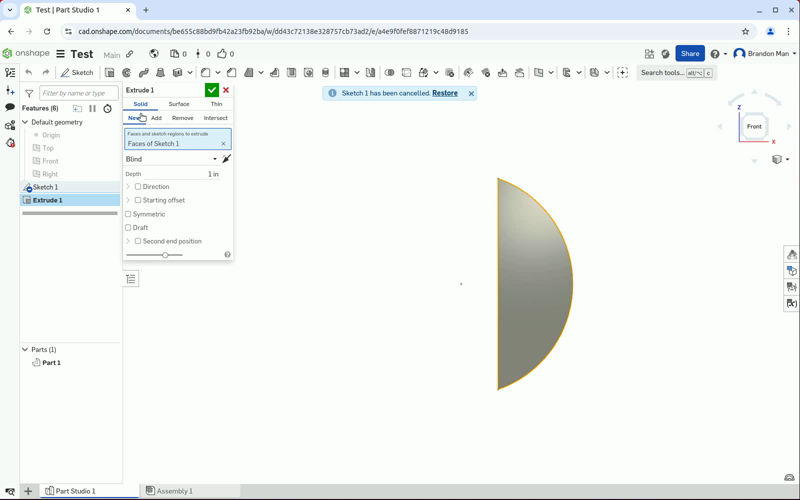
mouse_move(137, 120)
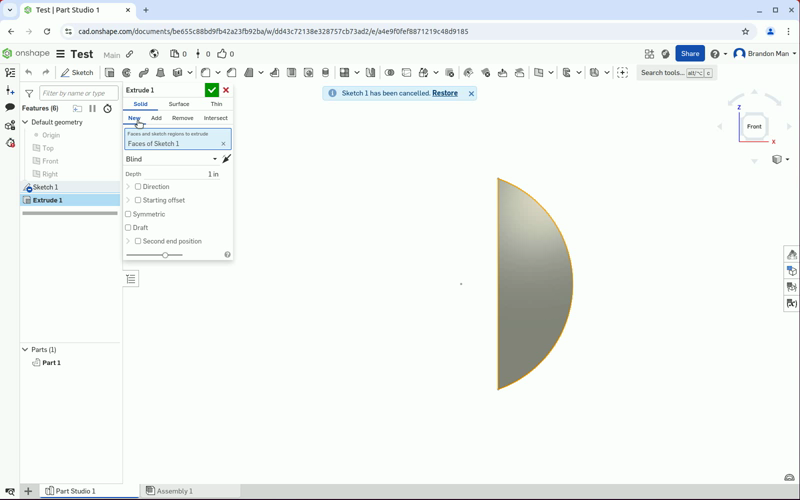
click(137, 120)
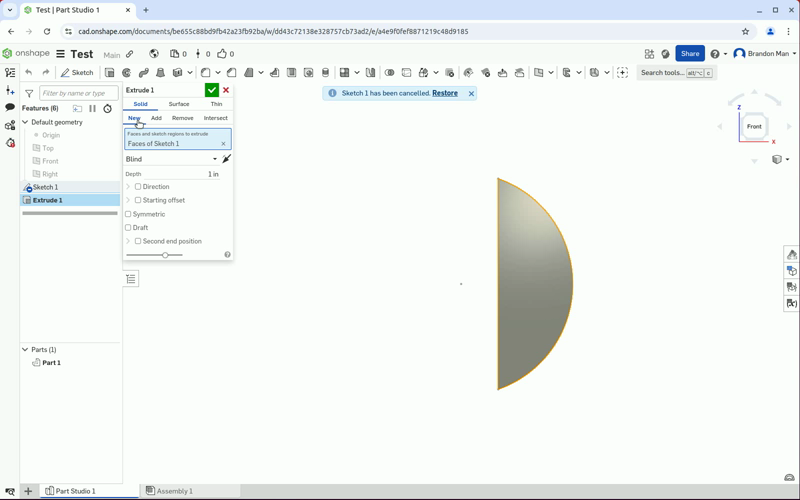
key(tab, 4)
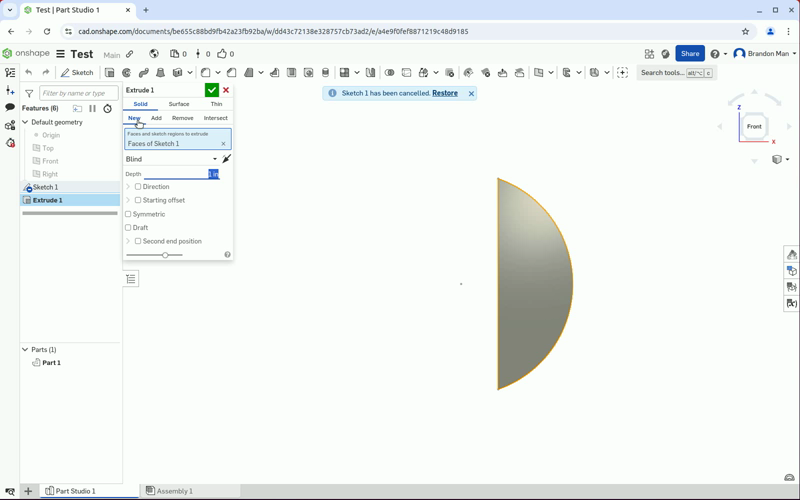
text(15.405)
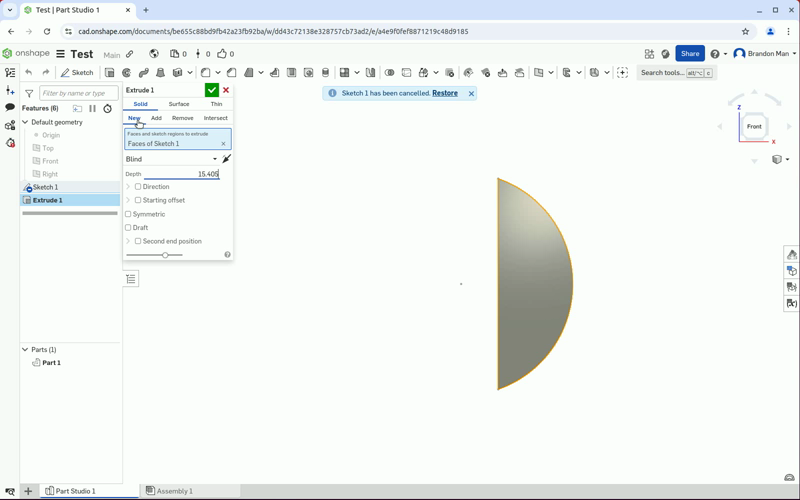
key(enter)
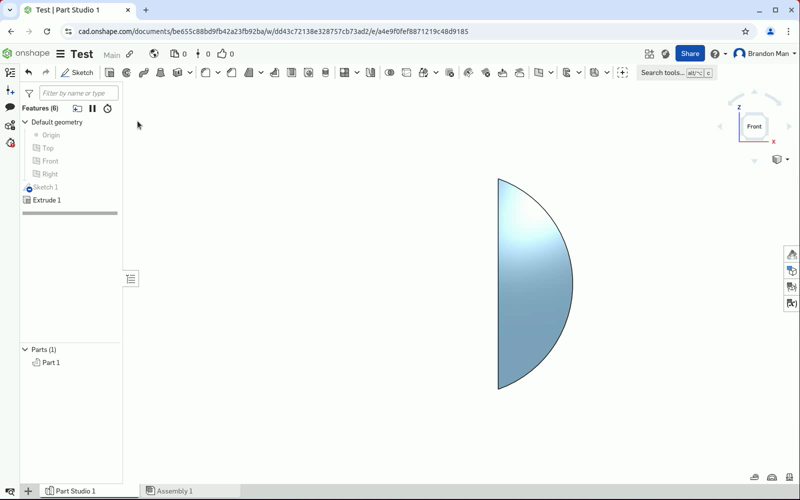
key(shift+h)
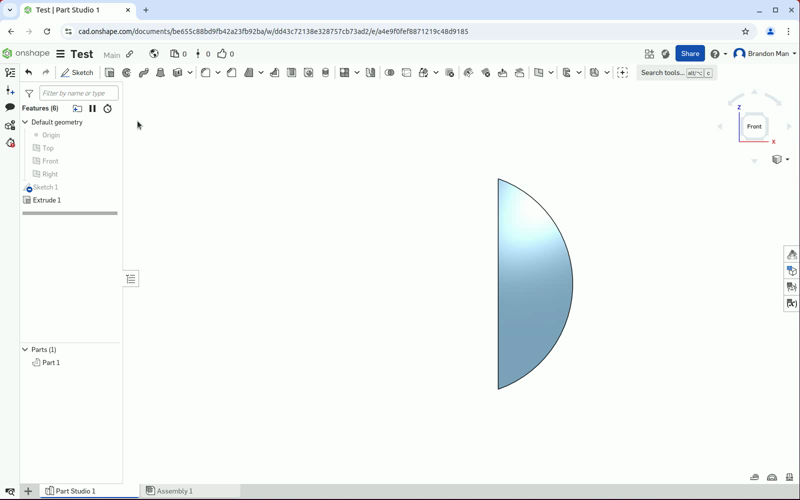
key(shift+h)
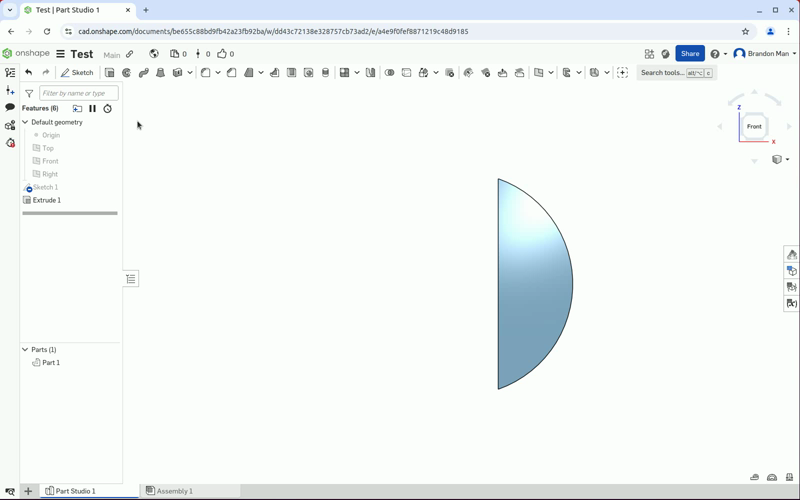
mouse_move(73, 189)
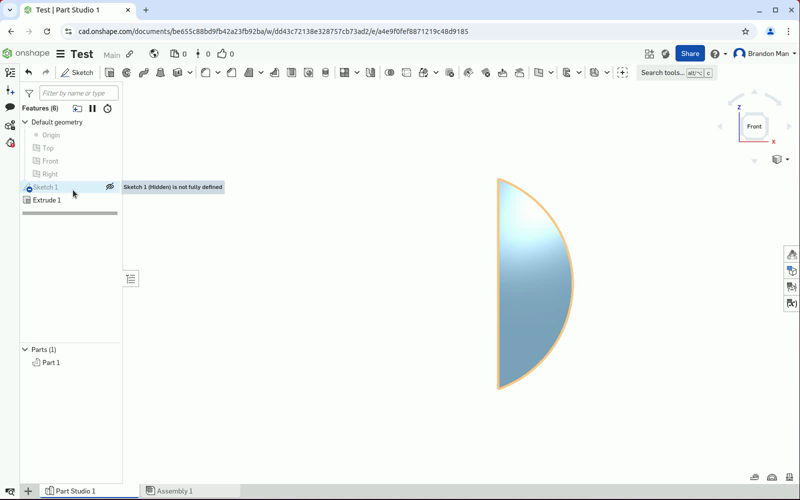
click(73, 189)
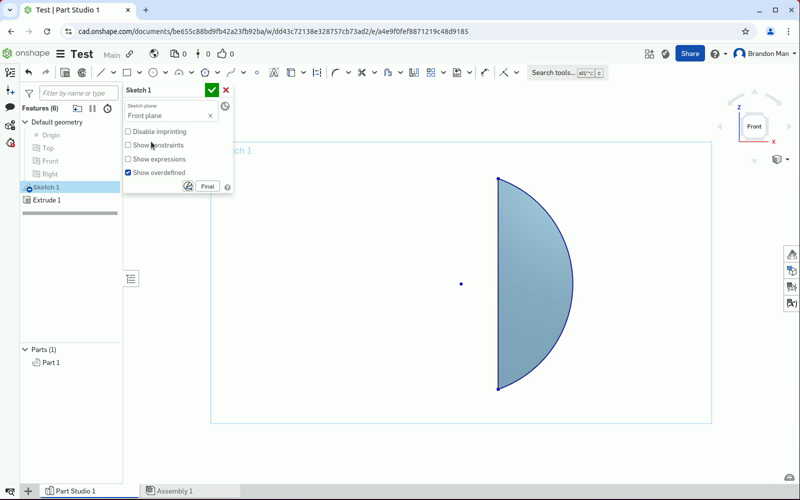
mouse_move(229, 92)
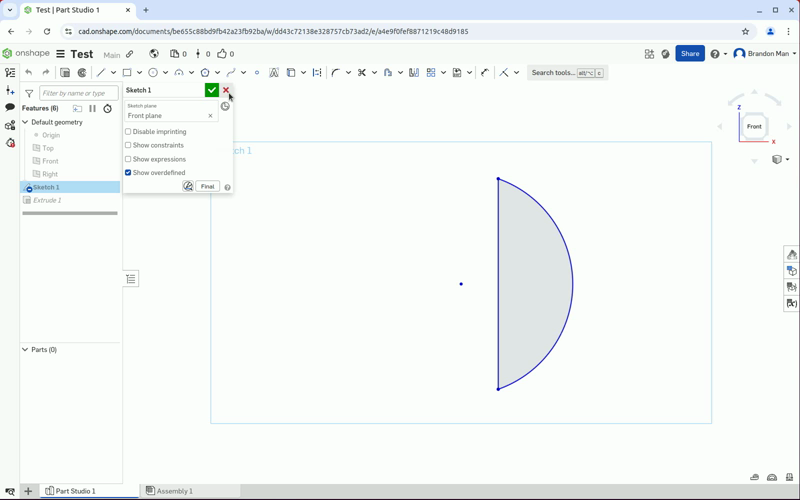
click(229, 92)
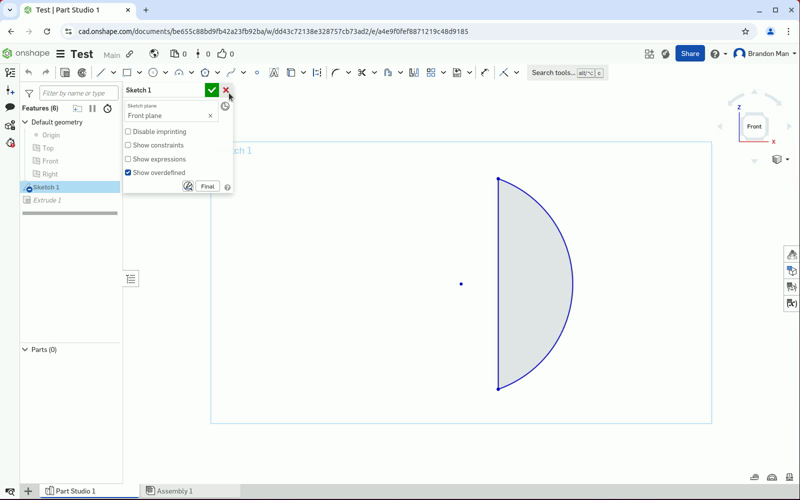
key(shift+s)
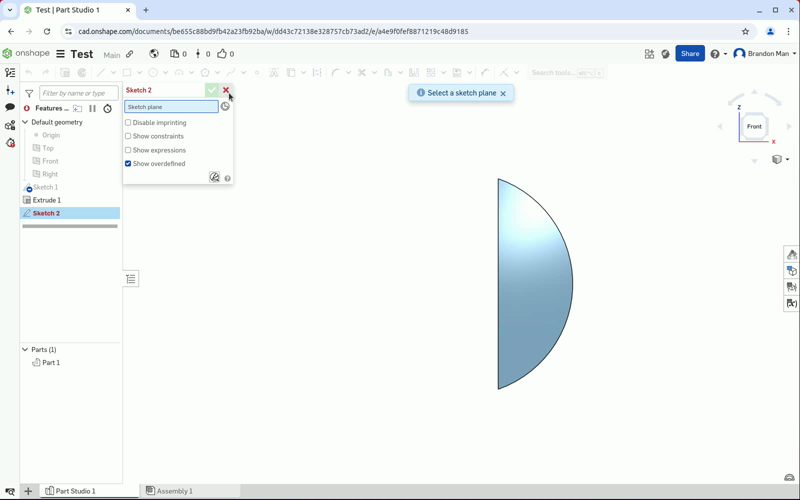
mouse_move(73, 163)
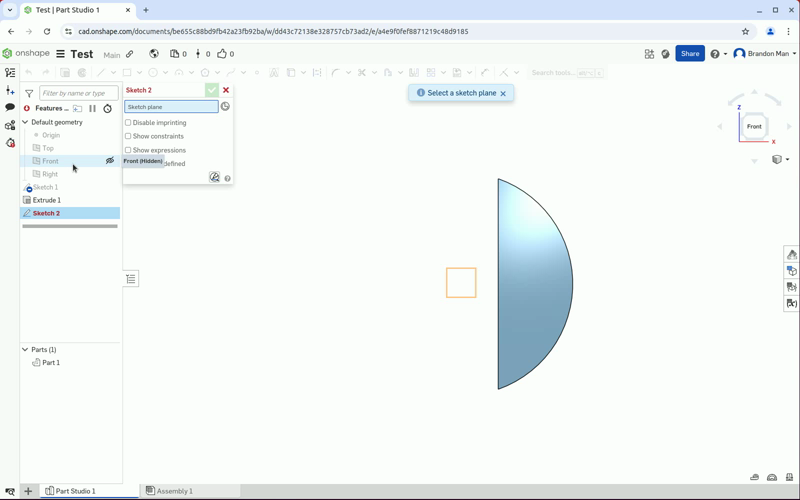
click(73, 163)
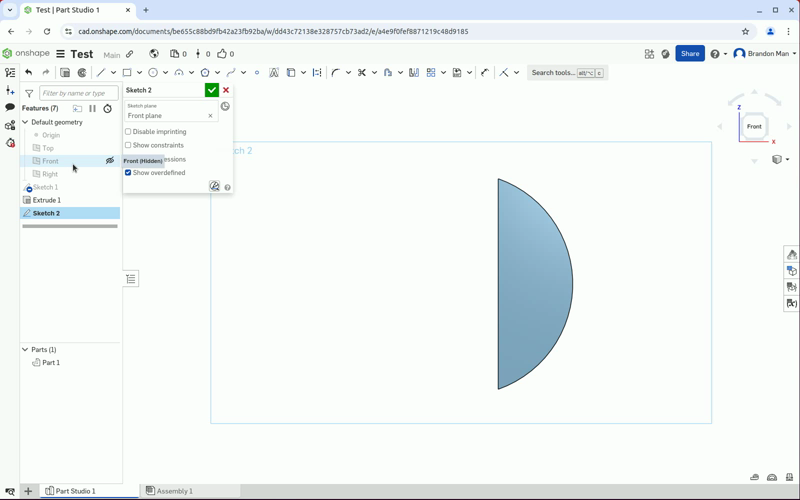
mouse_move(73, 352)
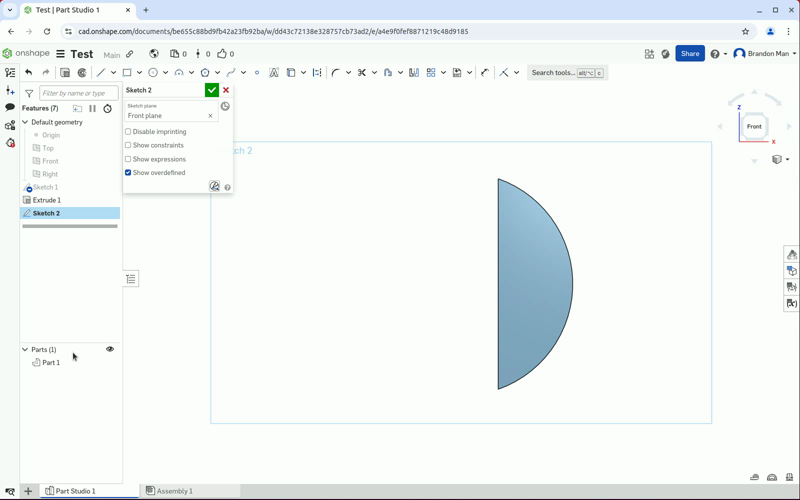
key(y)
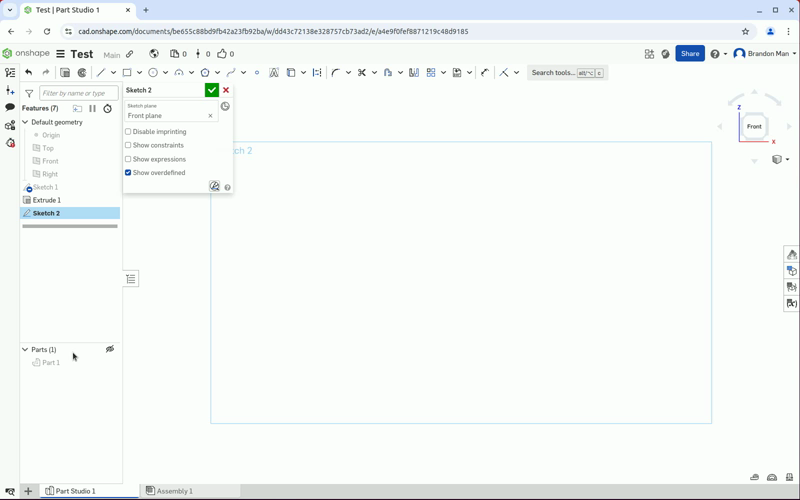
key(l)
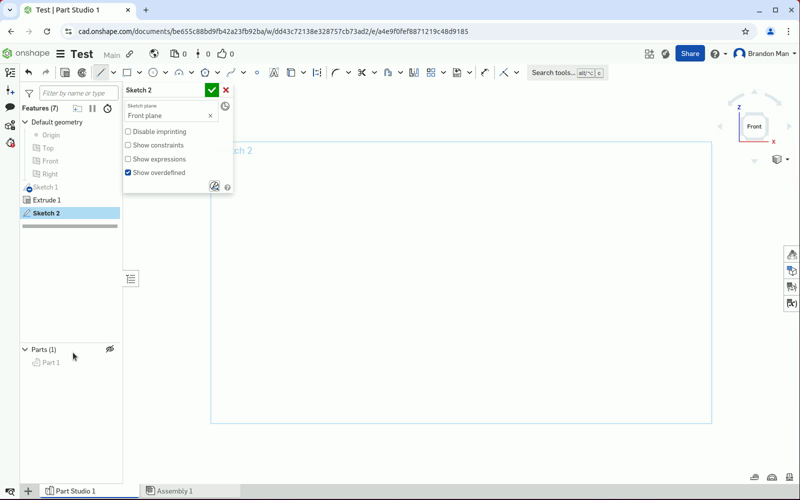
key_down(shift)
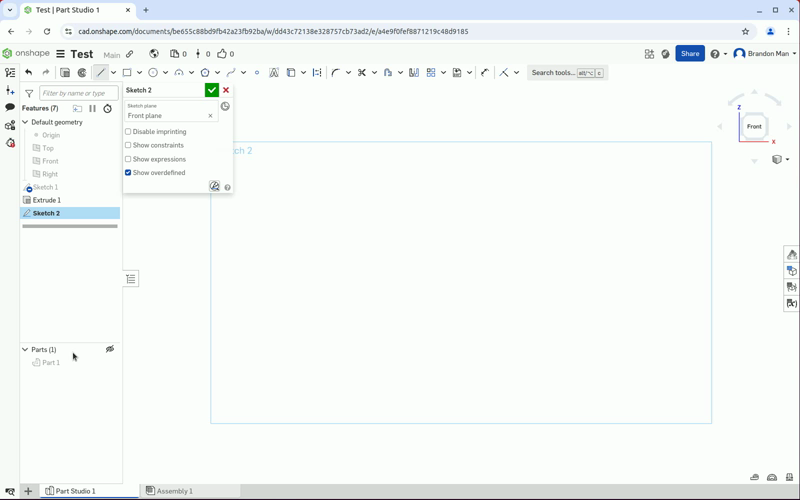
mouse_move(423, 389)
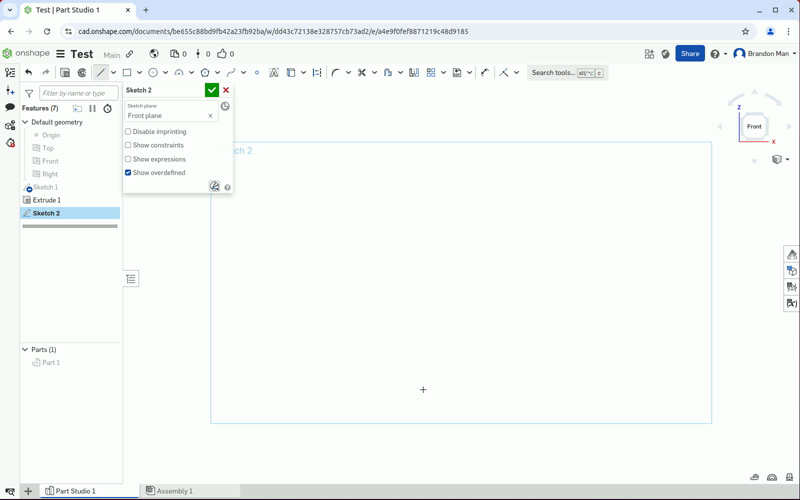
click(423, 389)
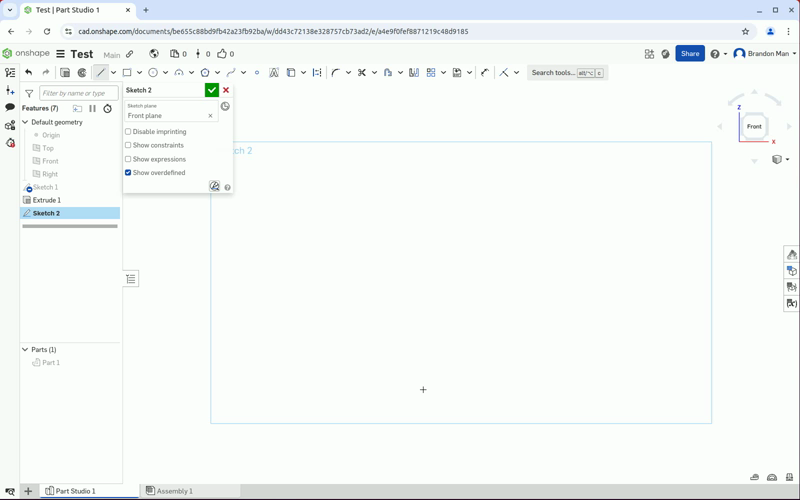
key_up(shift)
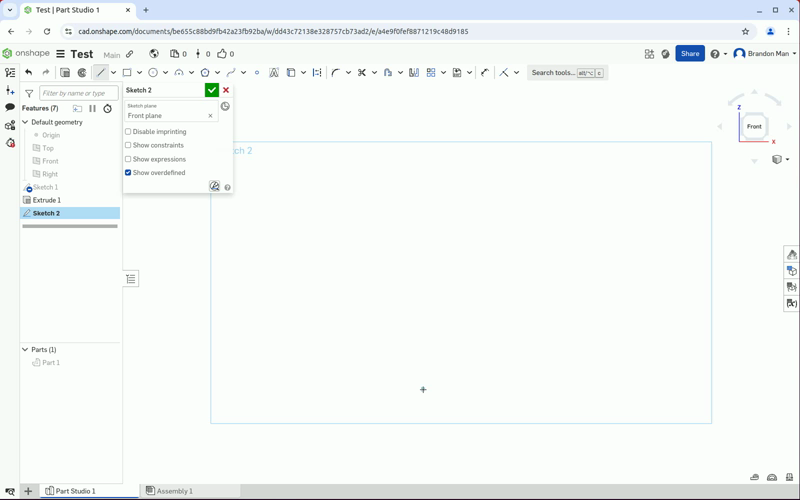
key_down(shift)
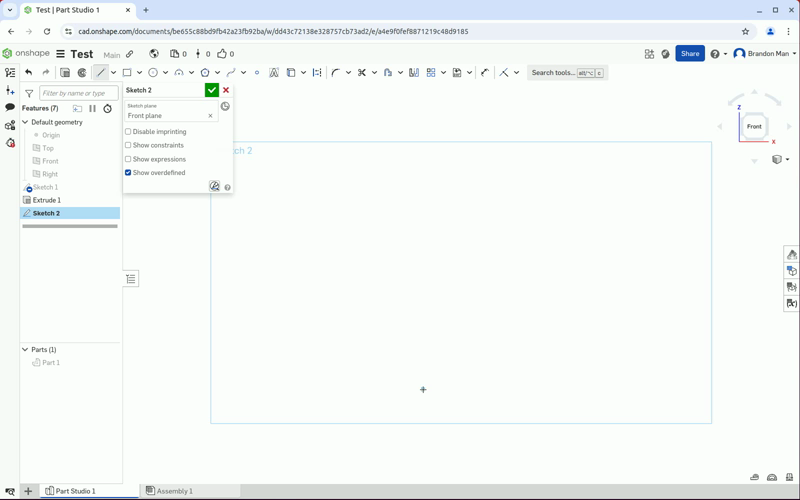
mouse_move(423, 178)
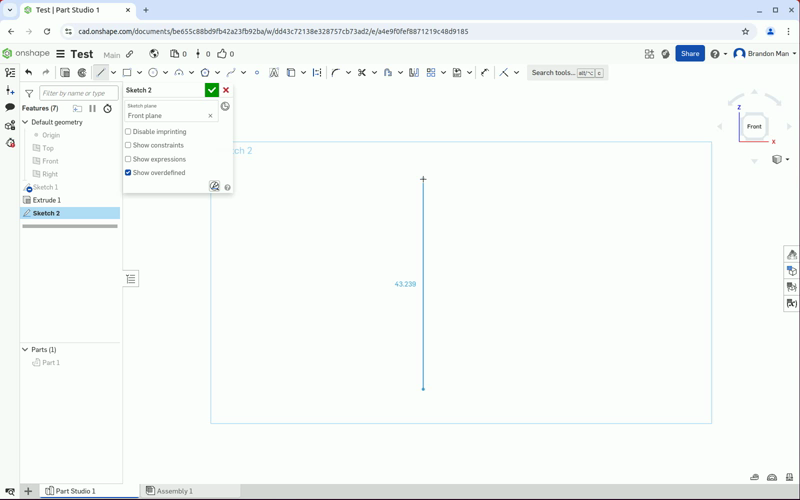
click(423, 178)
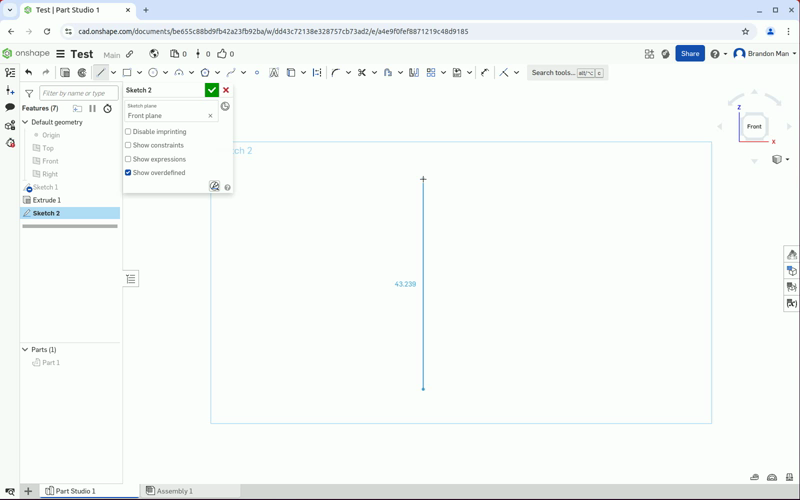
key_up(shift)
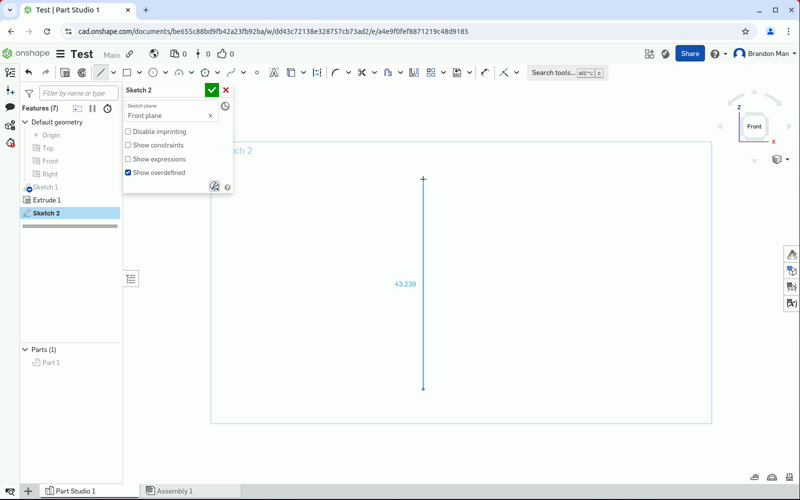
key(esc)
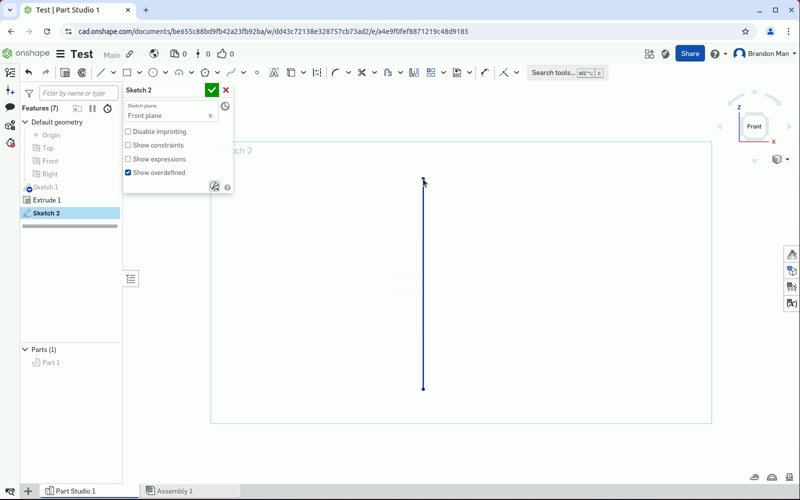
key(a)
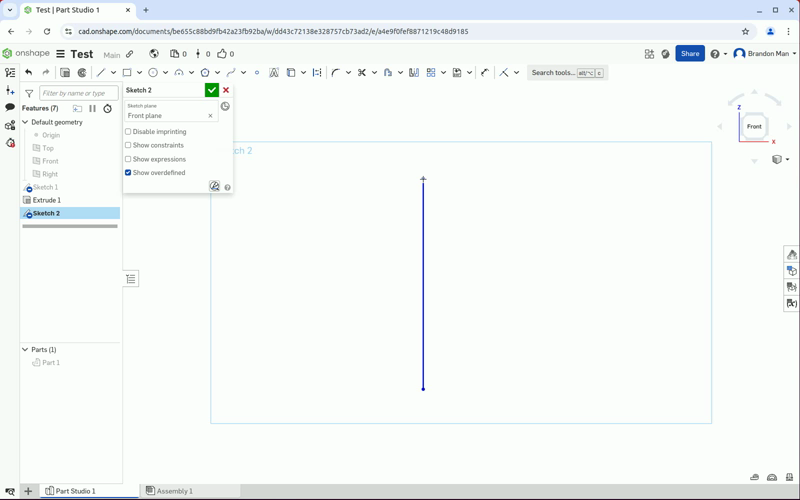
mouse_move(423, 178)
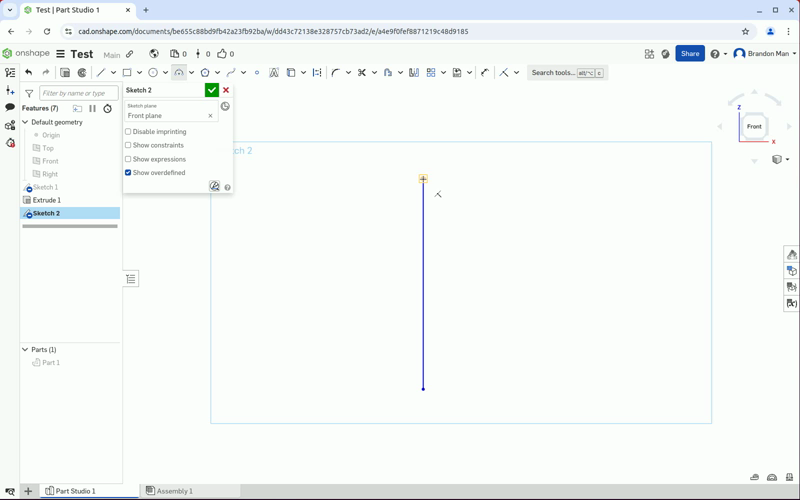
click(423, 178)
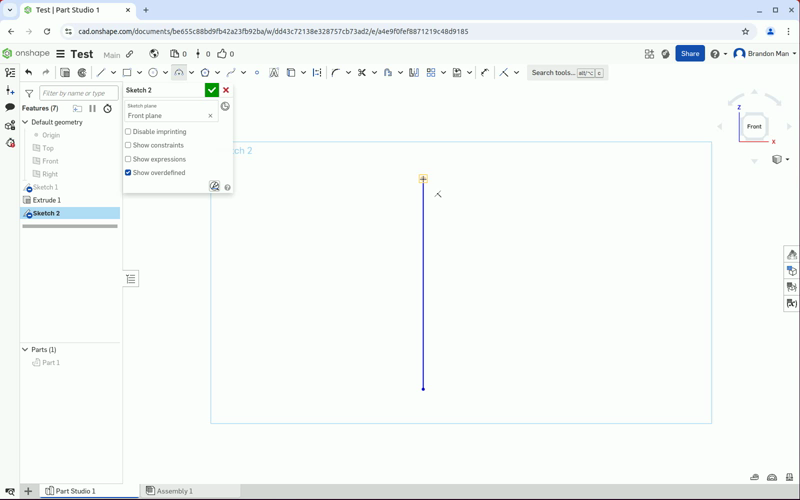
mouse_move(423, 389)
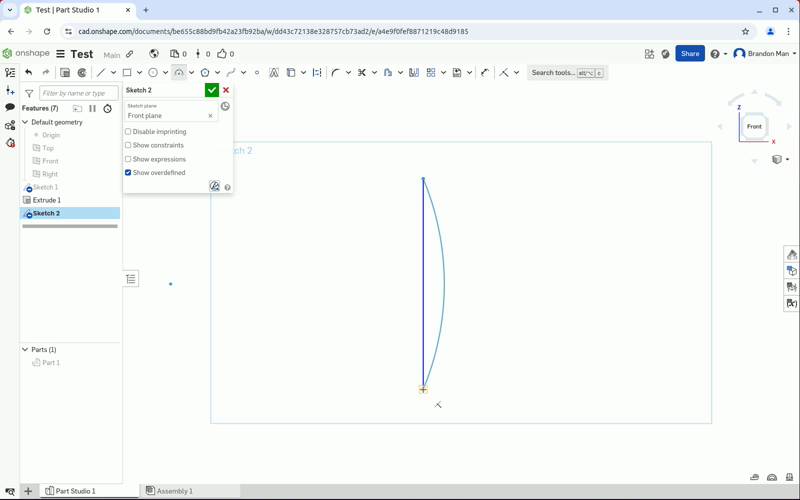
click(423, 389)
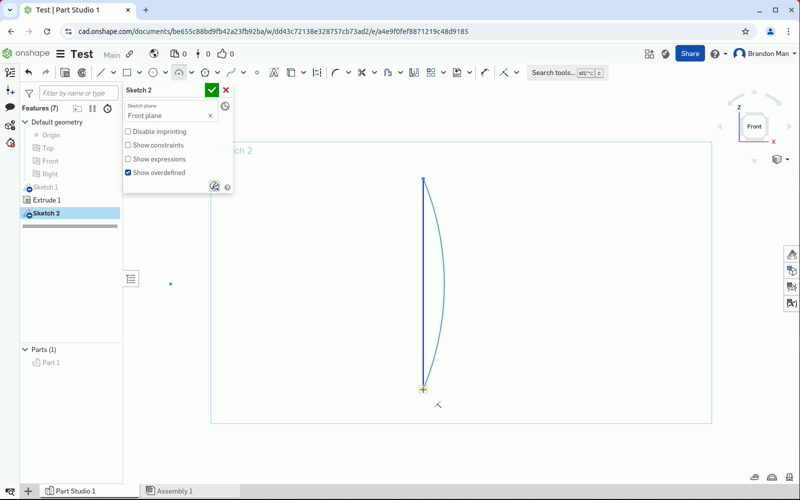
key_down(shift)
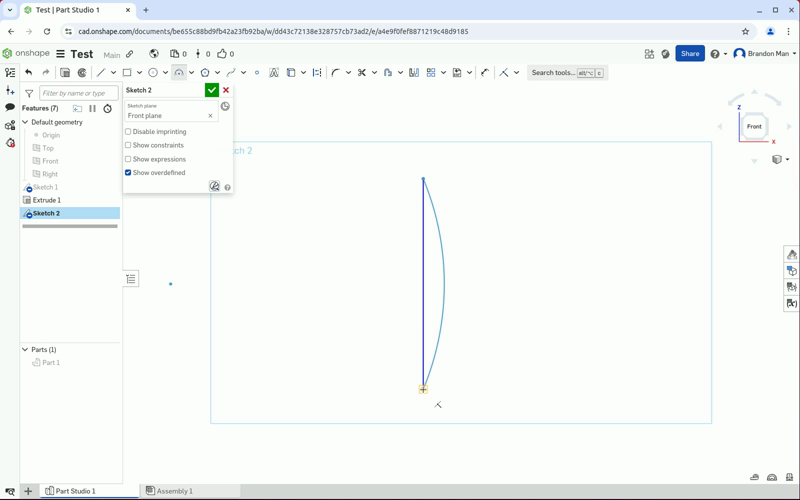
mouse_move(348, 284)
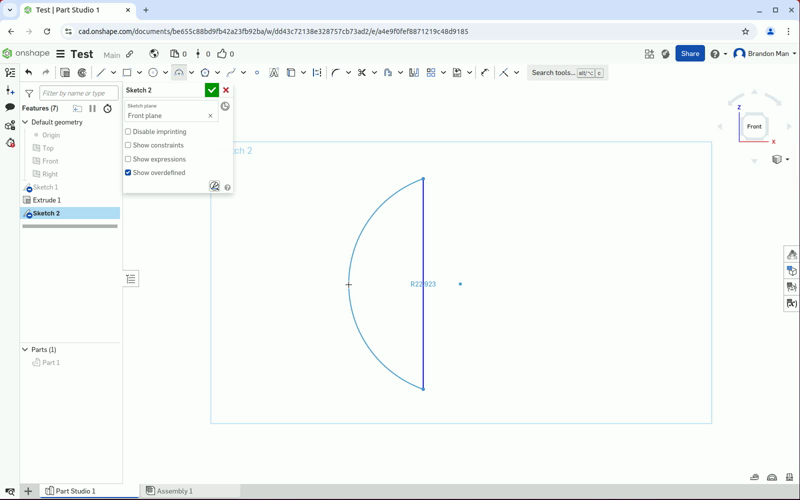
click(348, 284)
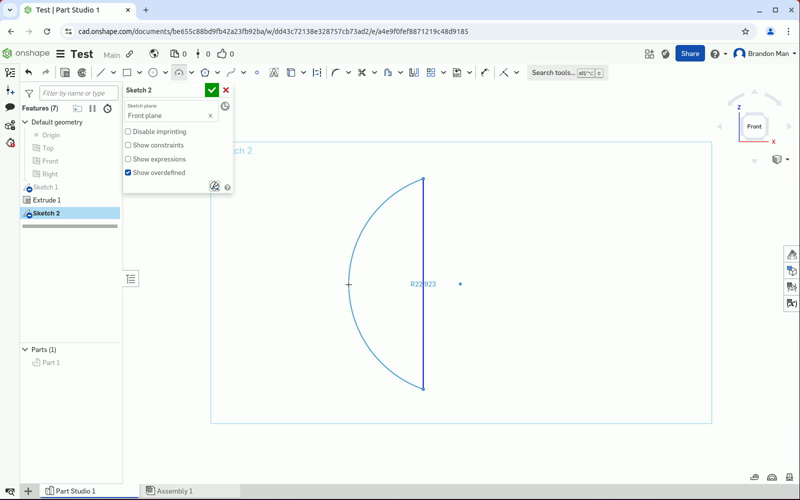
key_up(shift)
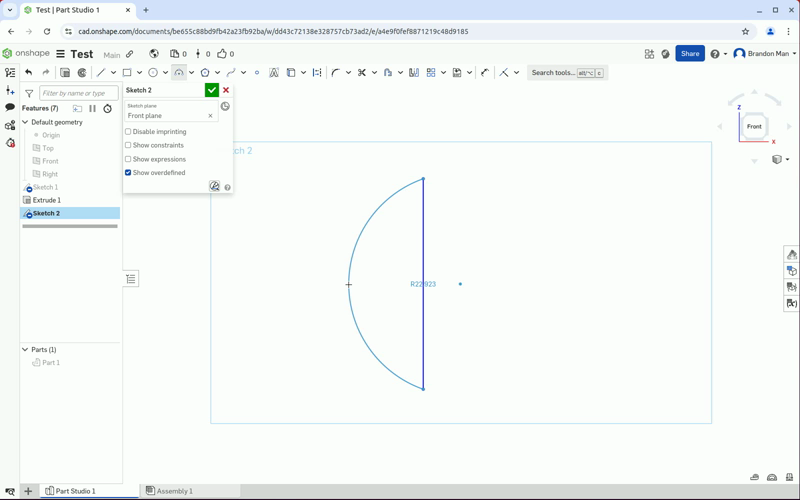
key(esc)
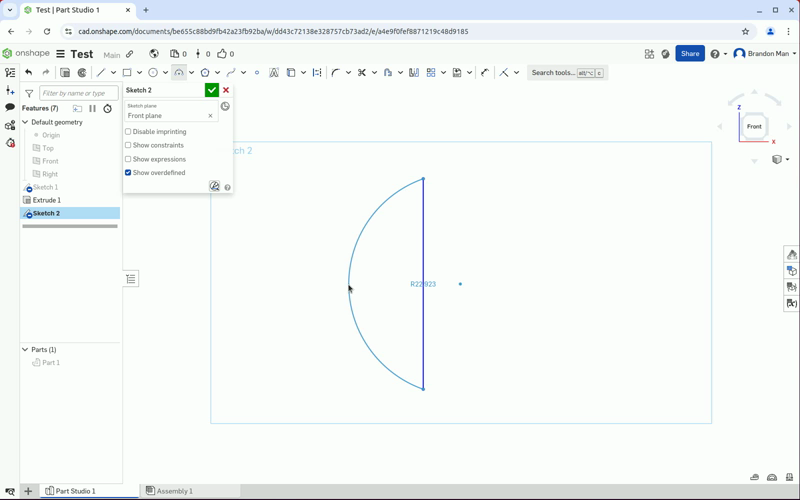
mouse_move(413, 192)
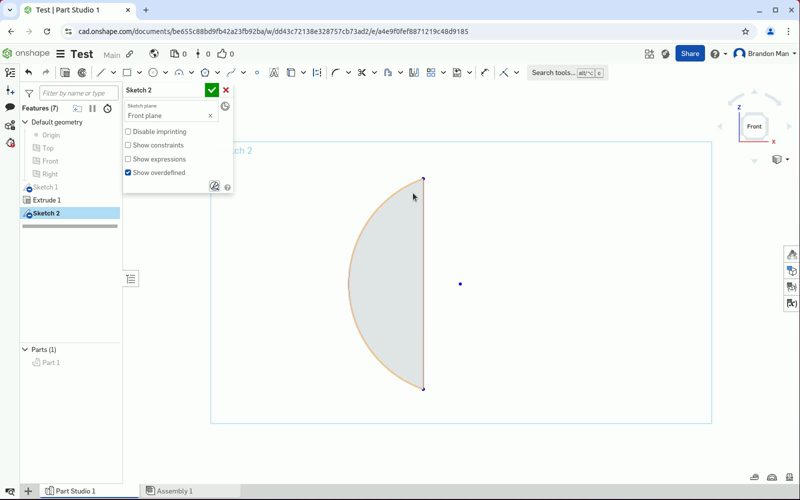
click(413, 192)
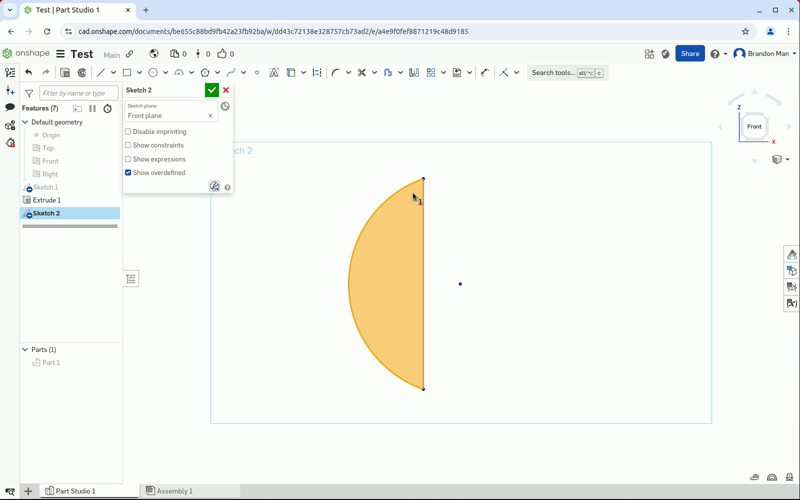
mouse_move(73, 352)
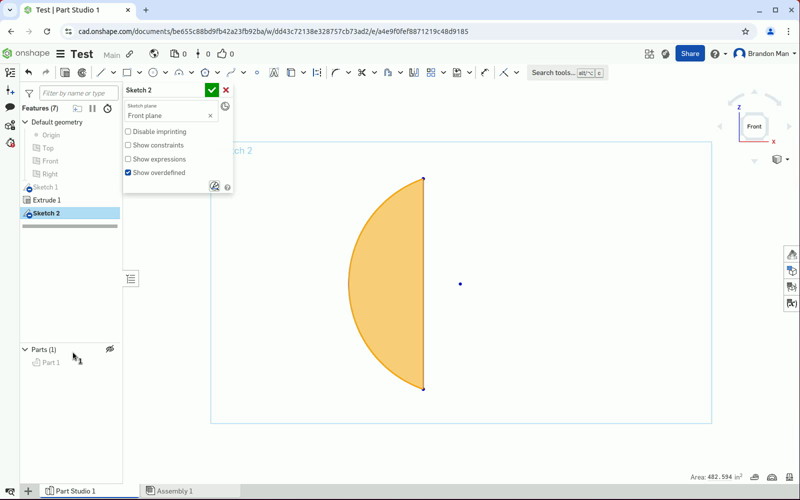
key(shift+y)
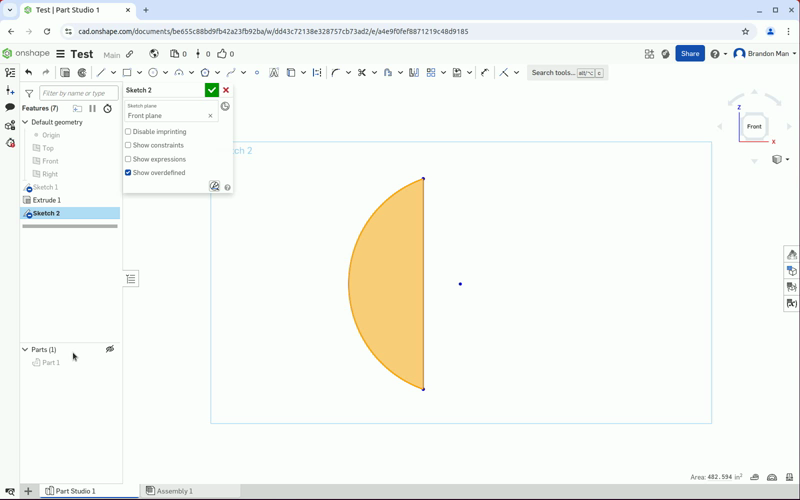
key(shift+e)
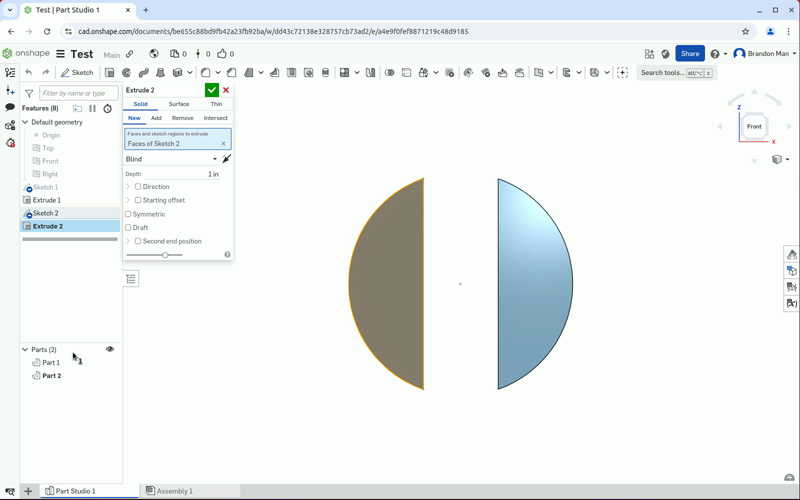
mouse_move(143, 106)
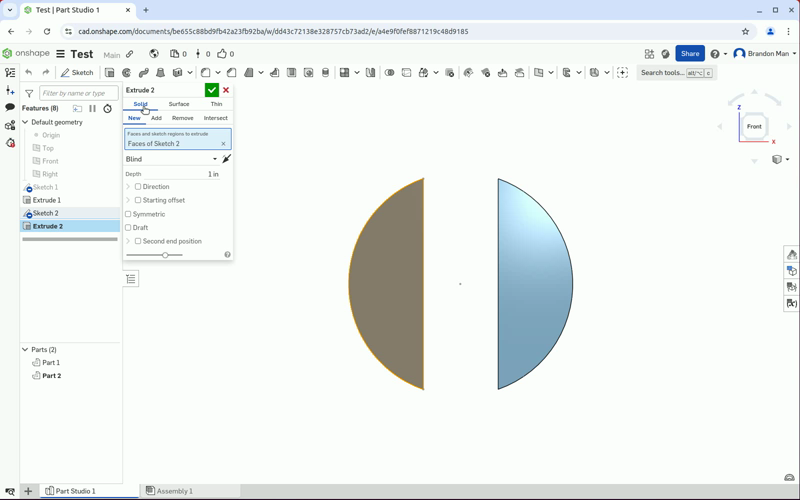
click(143, 106)
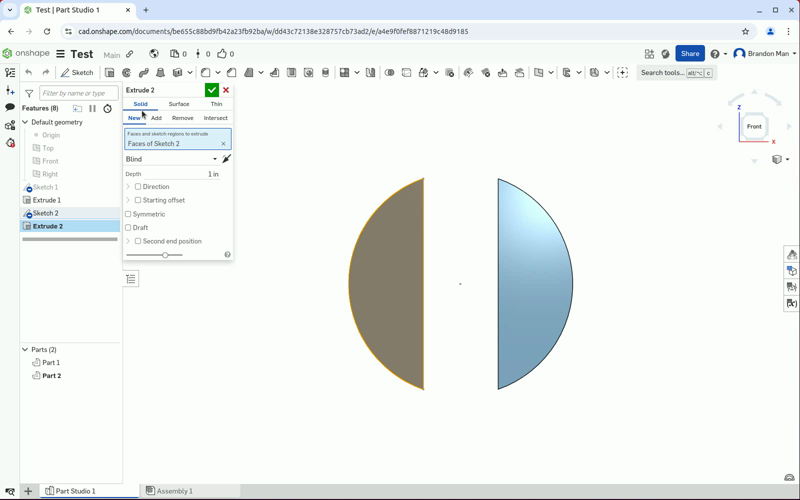
mouse_move(137, 120)
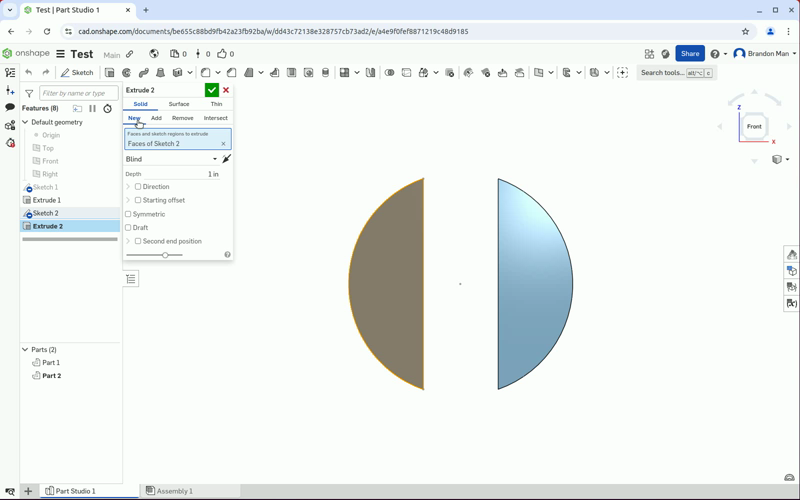
click(137, 120)
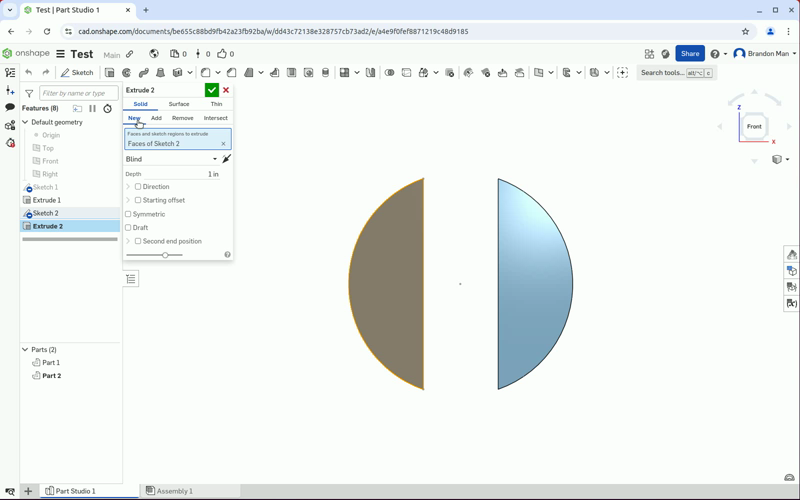
key(tab, 4)
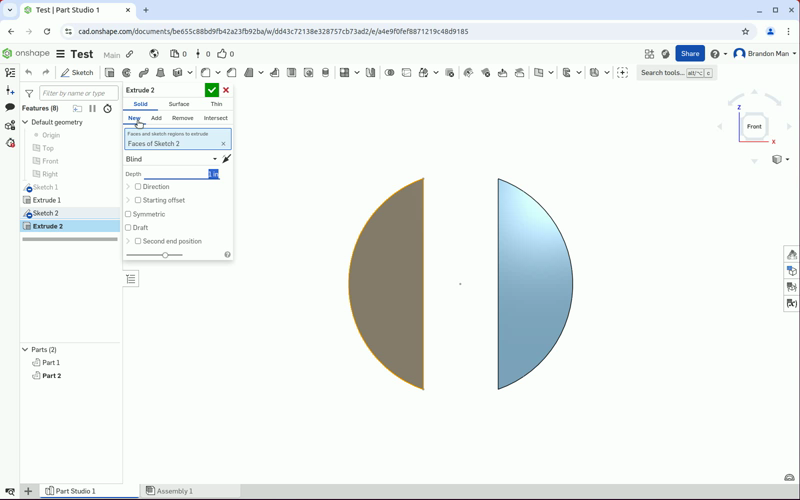
text(15.405)
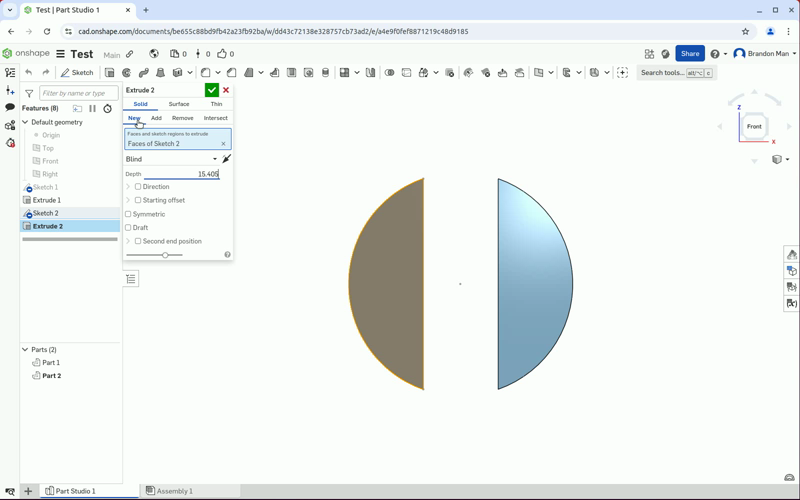
key(enter)
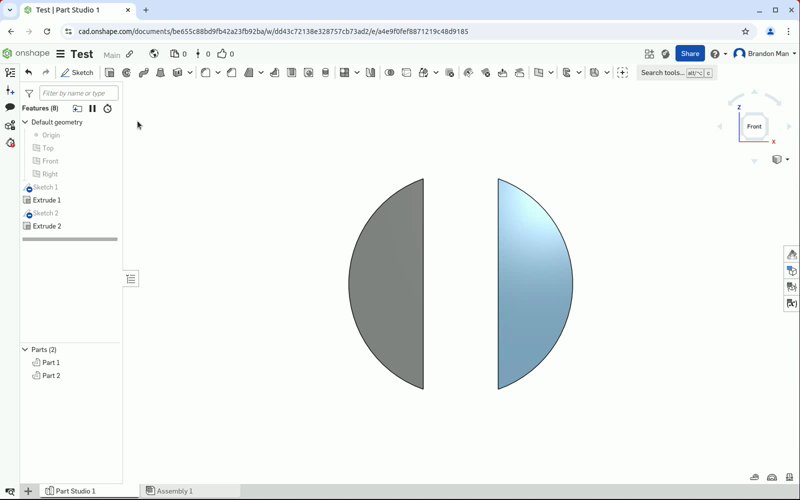
key(shift+h)
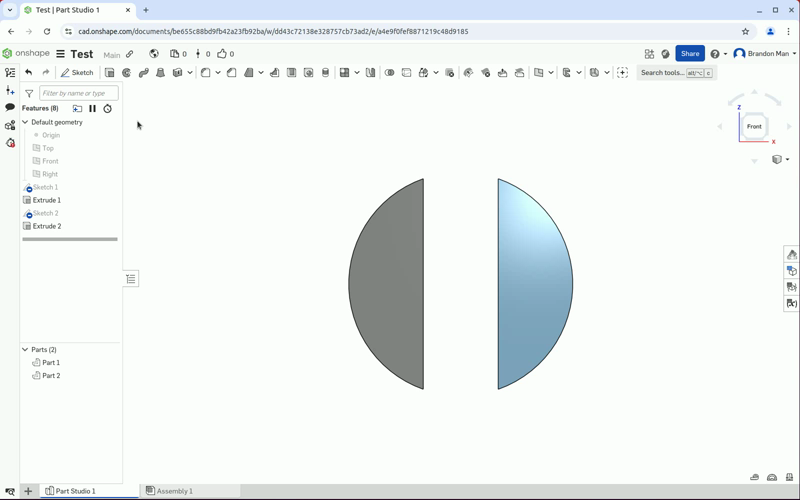
key(shift+h)
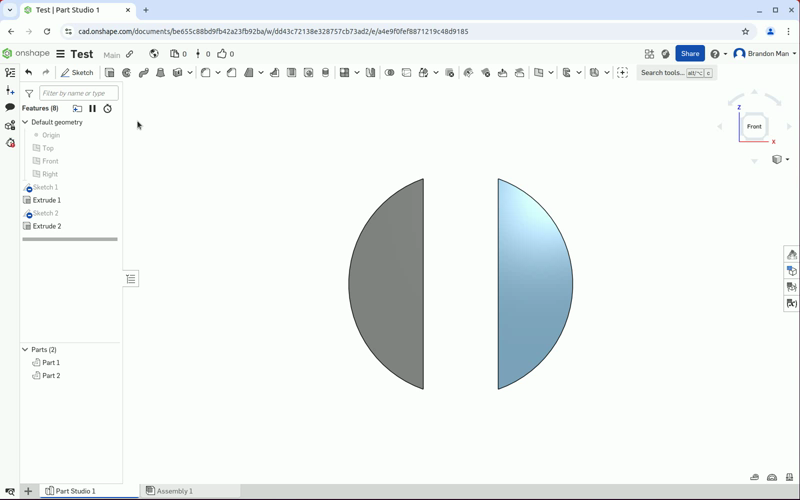
mouse_move(73, 189)
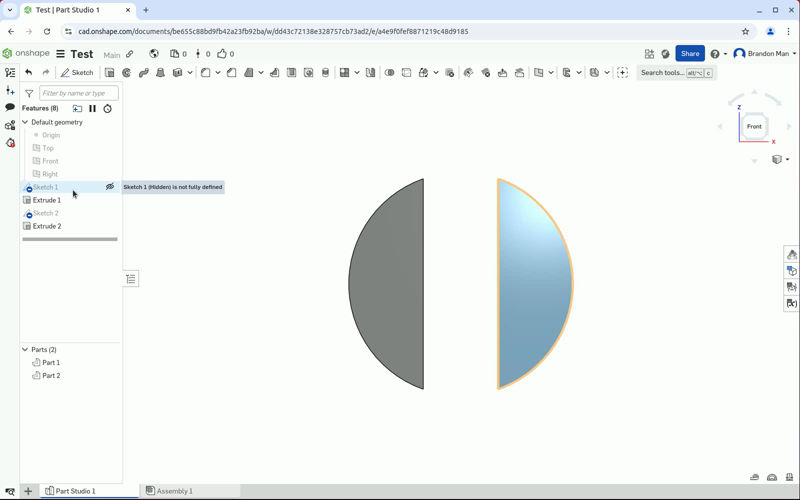
click(73, 189)
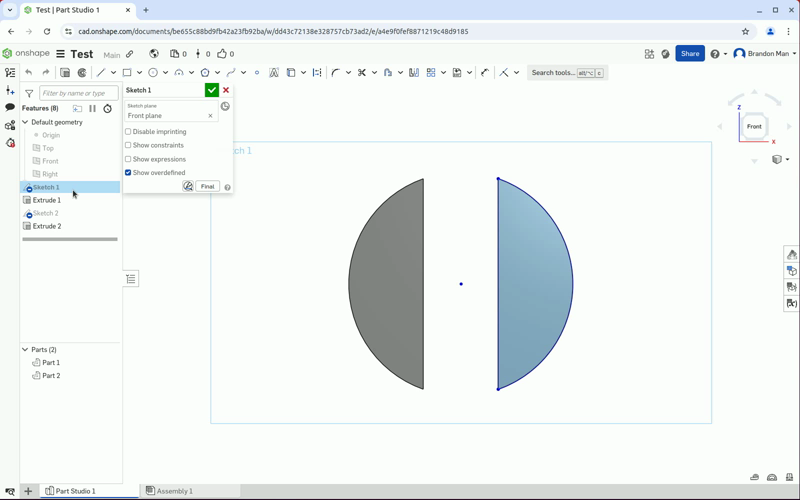
mouse_move(229, 92)
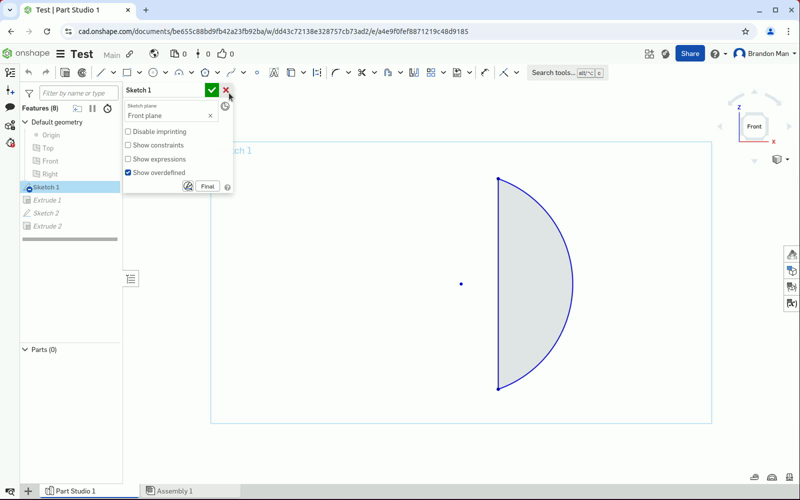
click(229, 92)
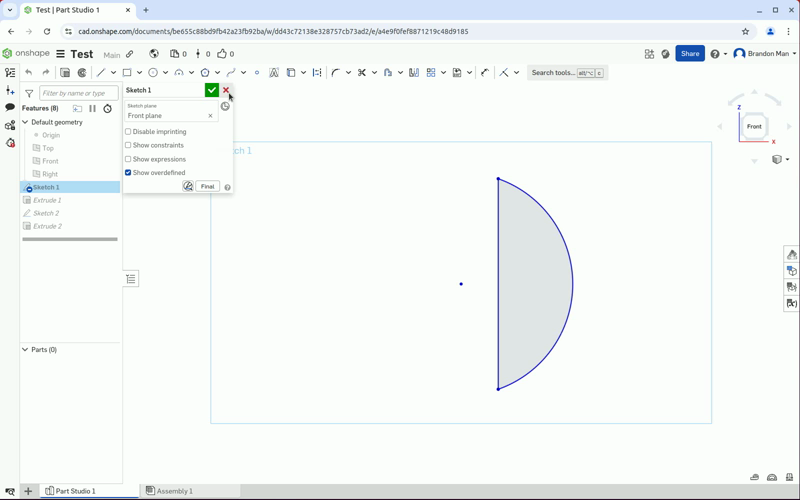
key(shift+s)
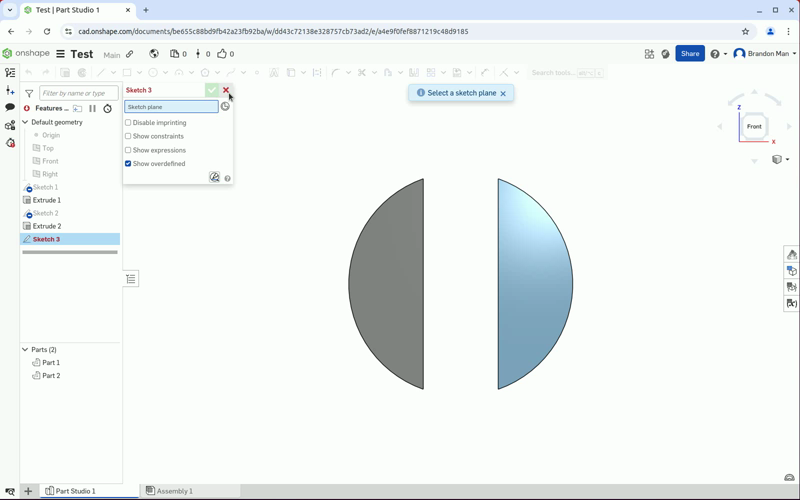
mouse_move(73, 163)
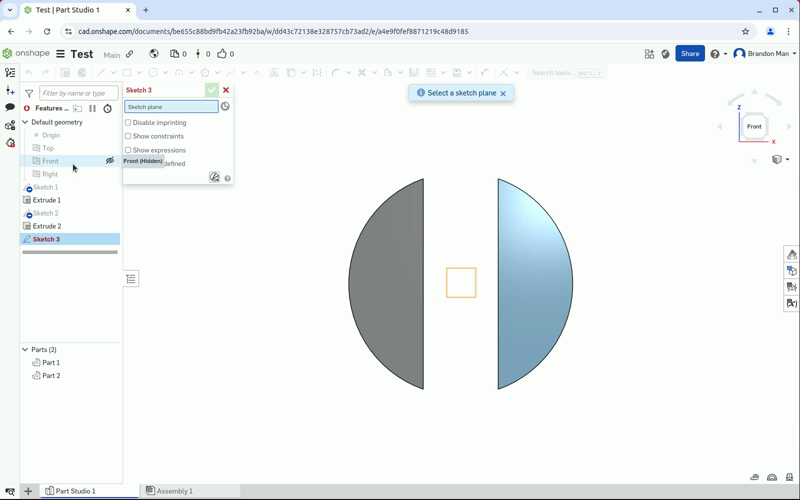
click(73, 163)
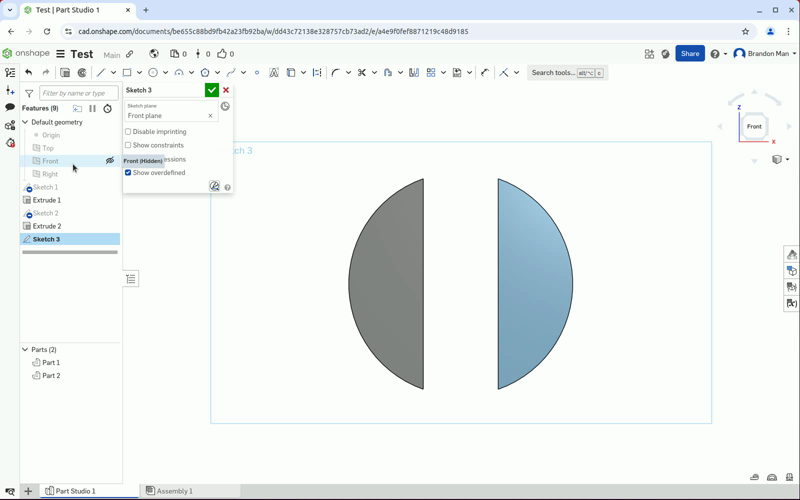
mouse_move(73, 352)
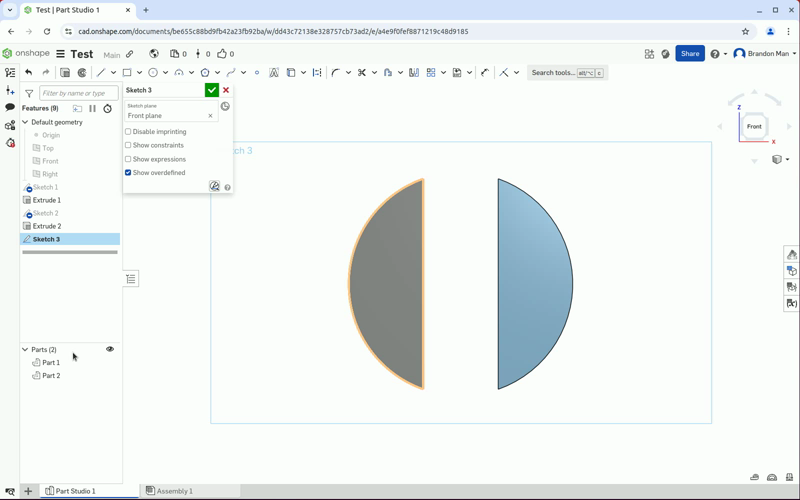
key(y)
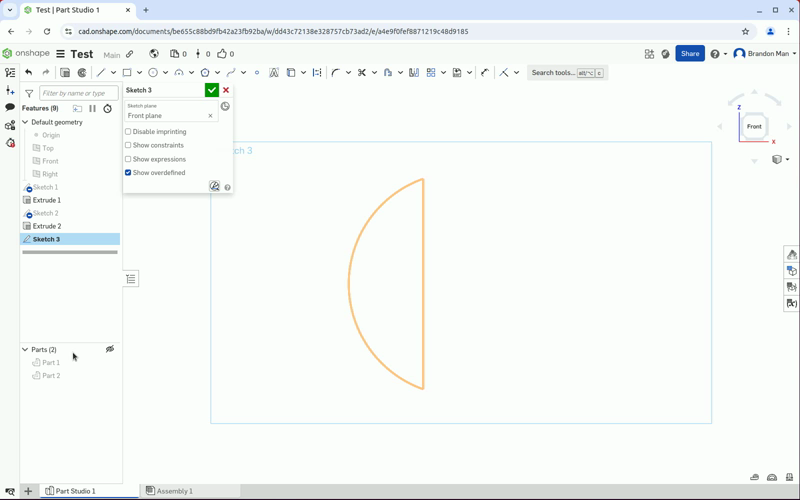
key(a)
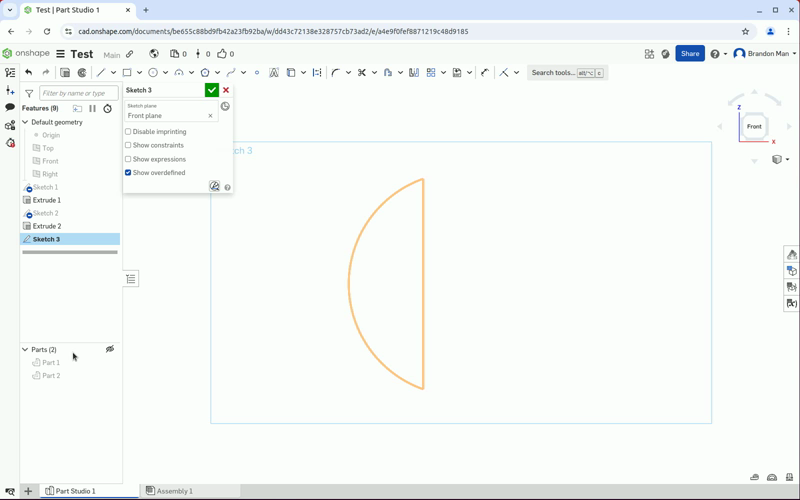
key_down(shift)
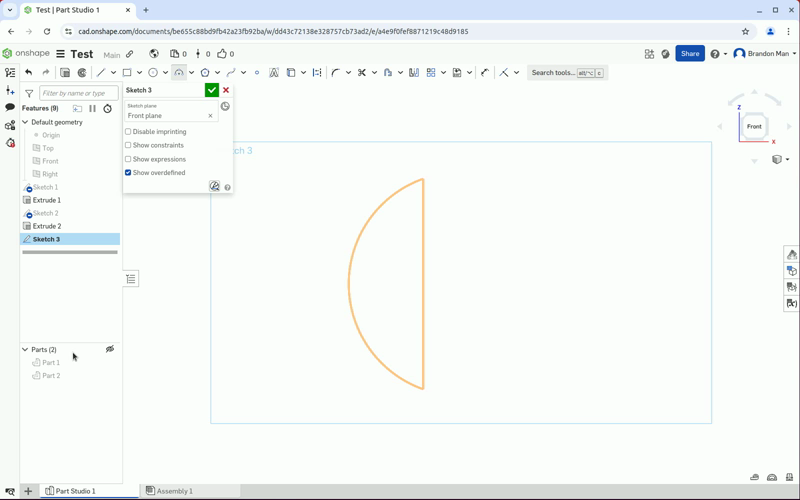
mouse_move(423, 389)
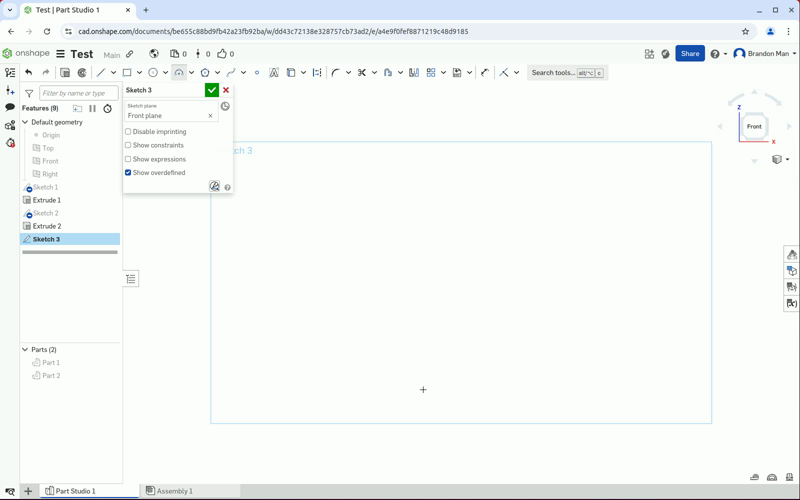
click(423, 389)
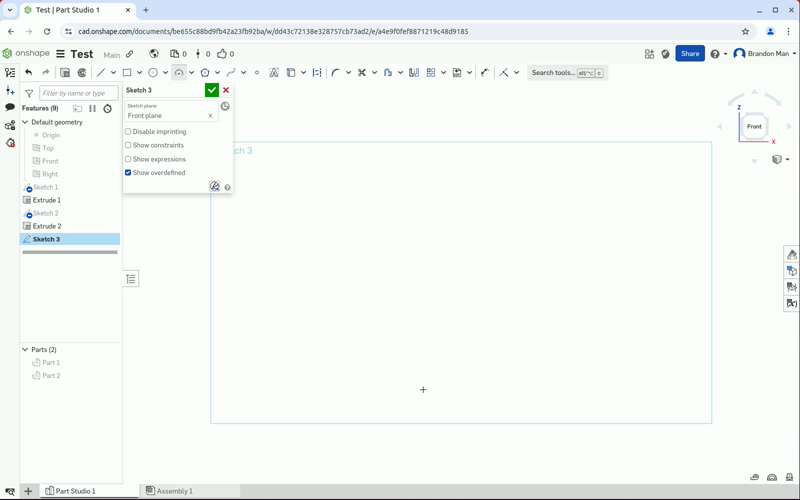
key_up(shift)
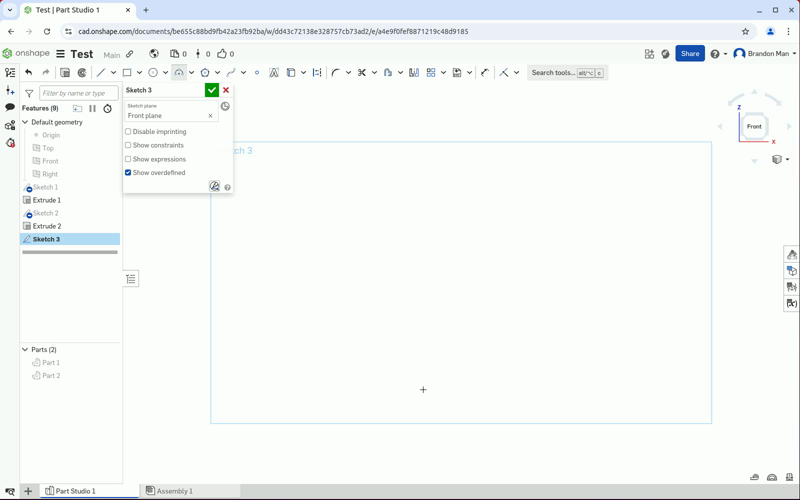
key_down(shift)
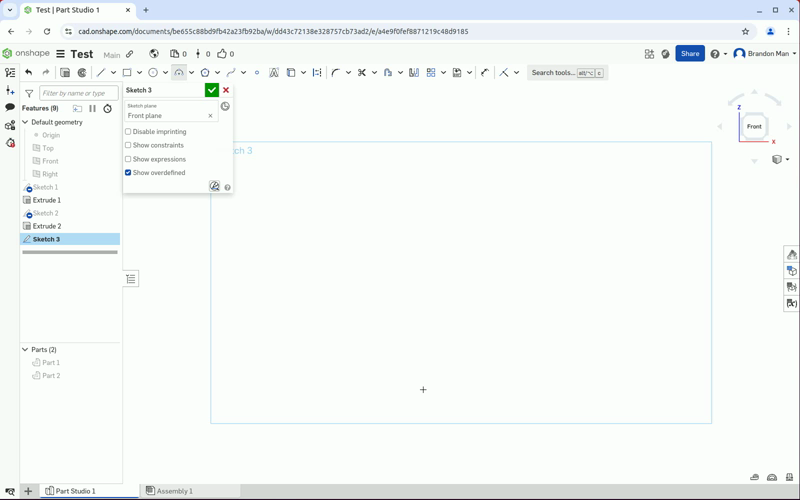
mouse_move(498, 389)
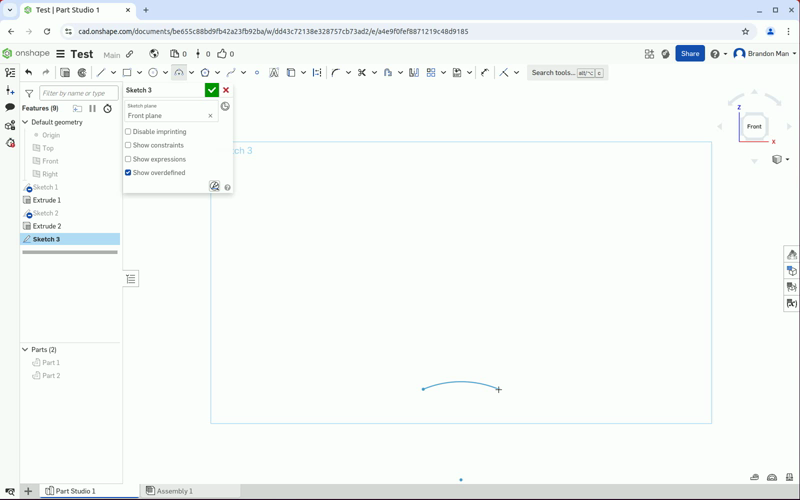
click(498, 389)
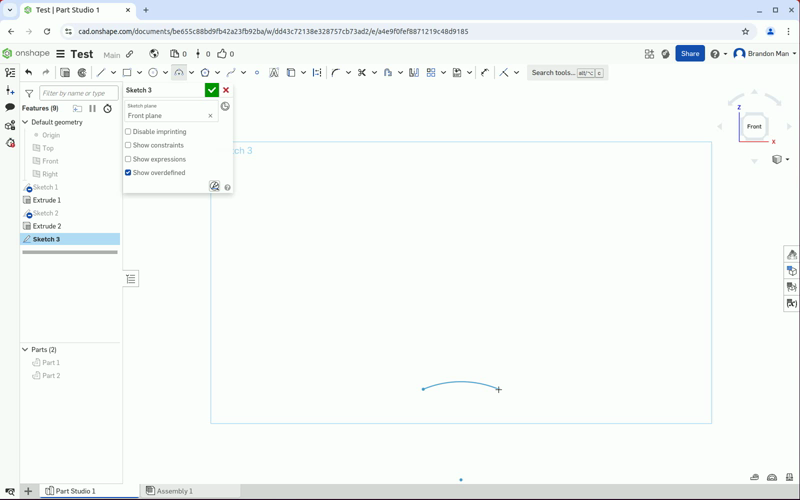
mouse_move(461, 396)
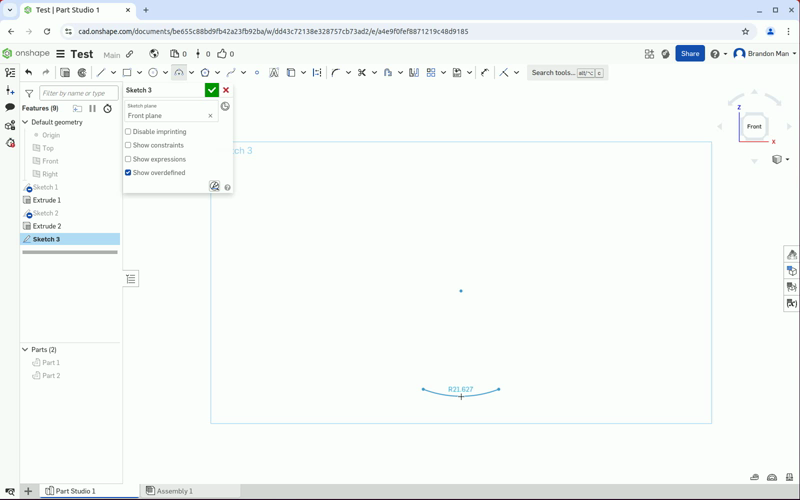
click(461, 396)
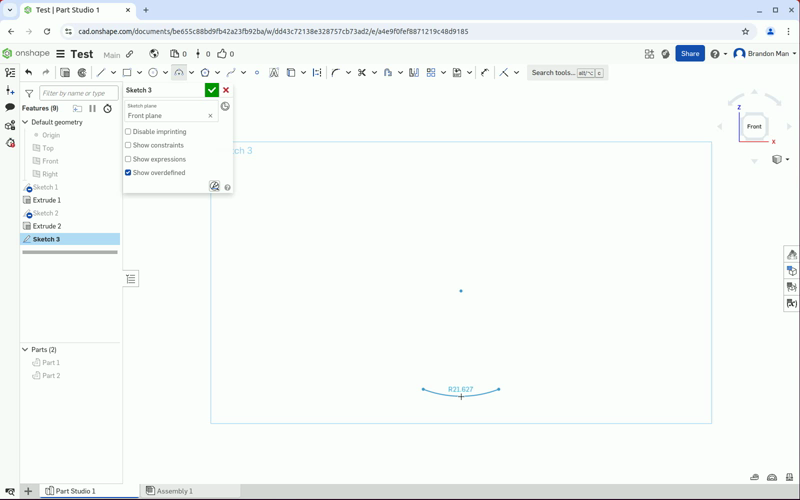
key_up(shift)
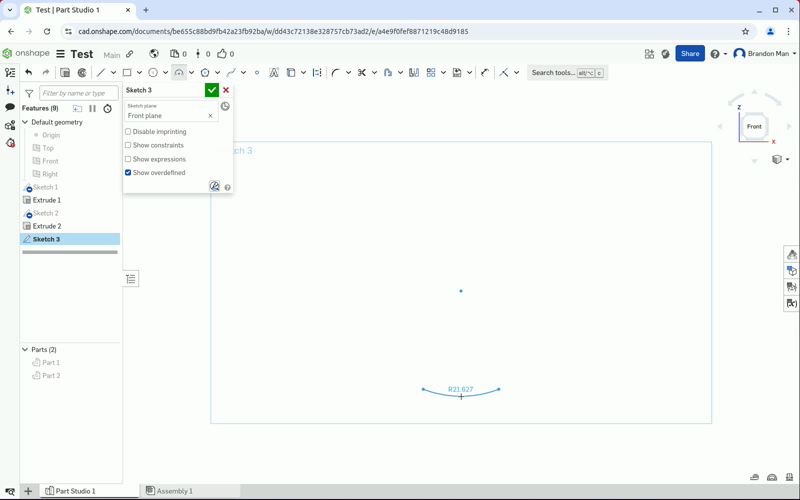
key(esc)
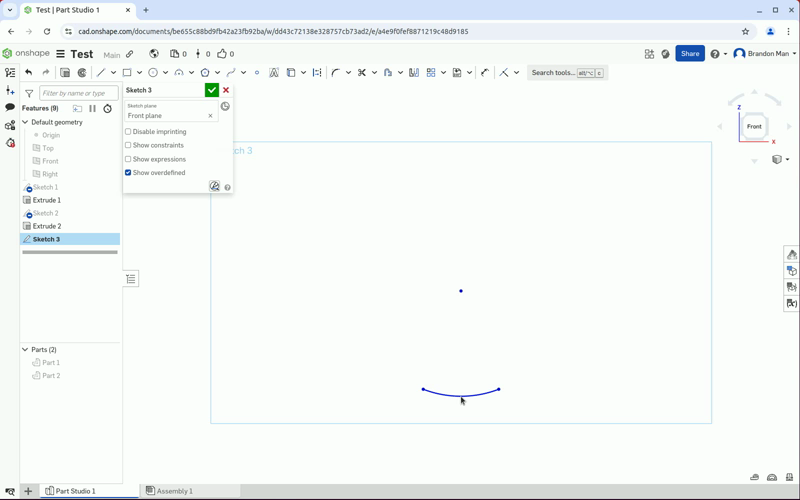
key(l)
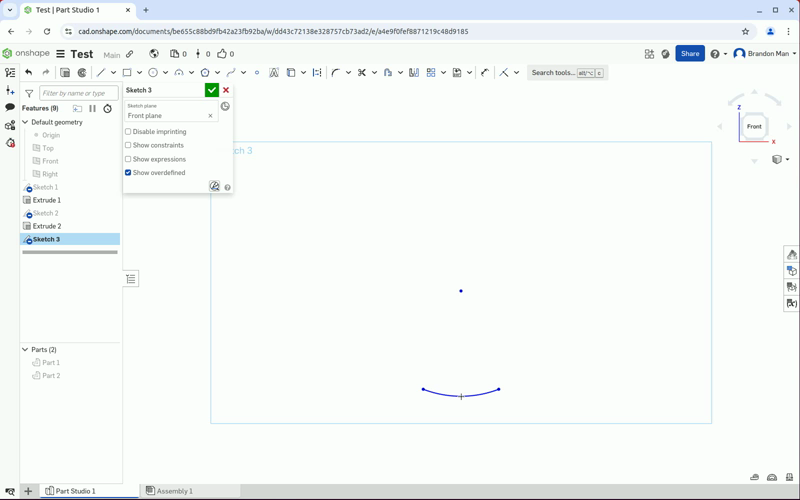
mouse_move(498, 389)
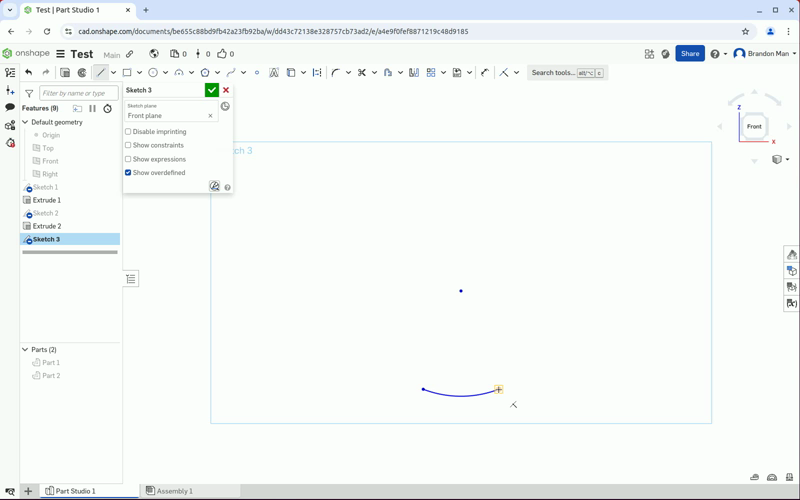
click(498, 389)
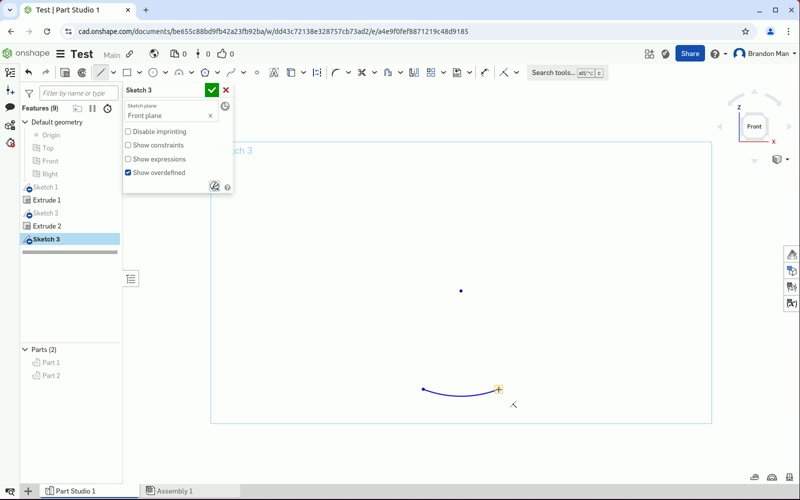
key_down(shift)
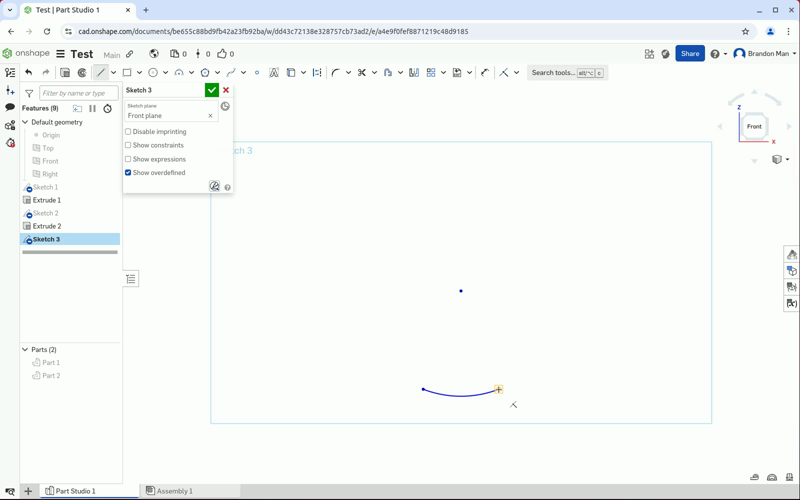
mouse_move(498, 178)
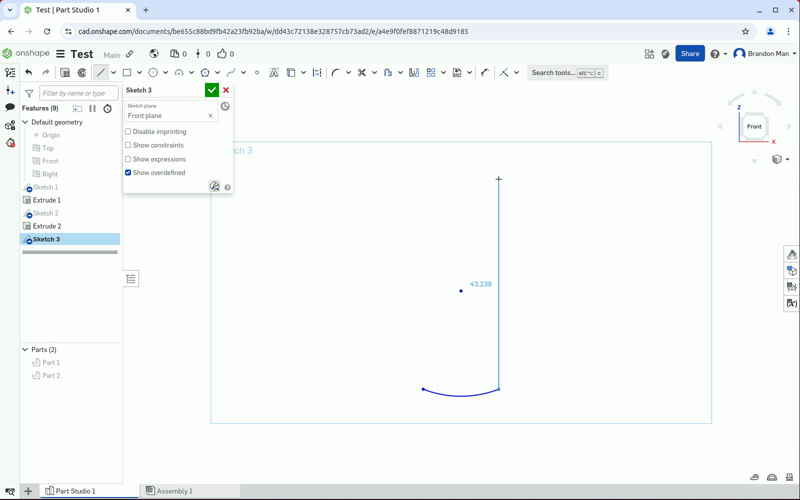
click(498, 178)
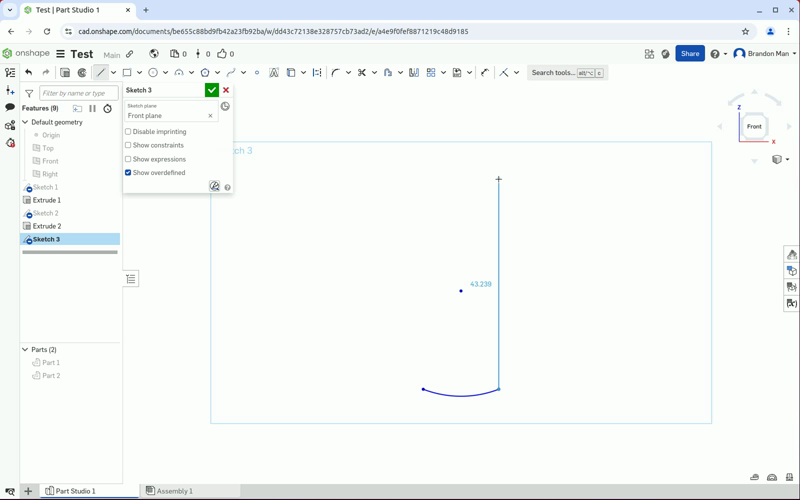
key_up(shift)
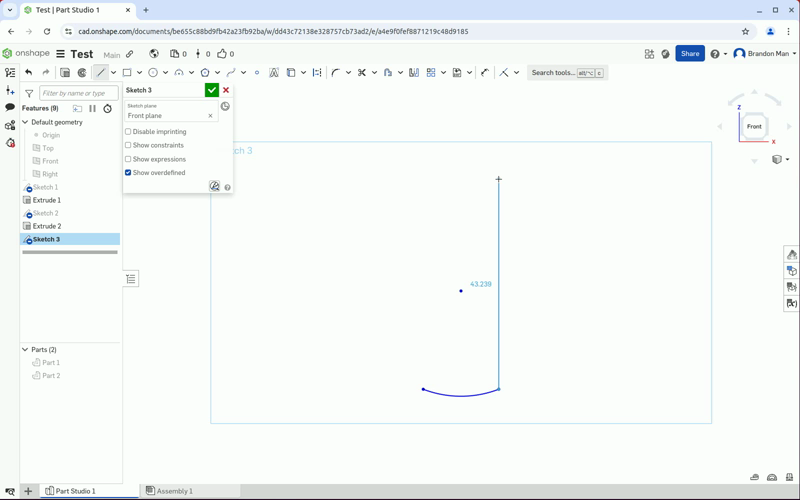
key(esc)
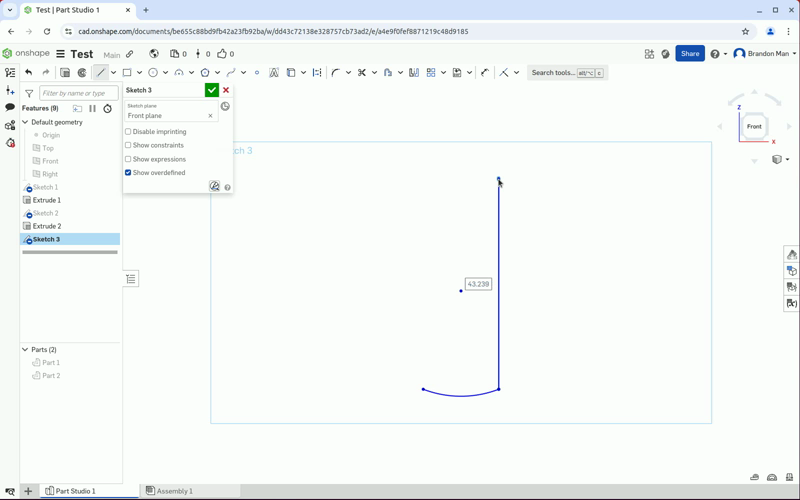
key(a)
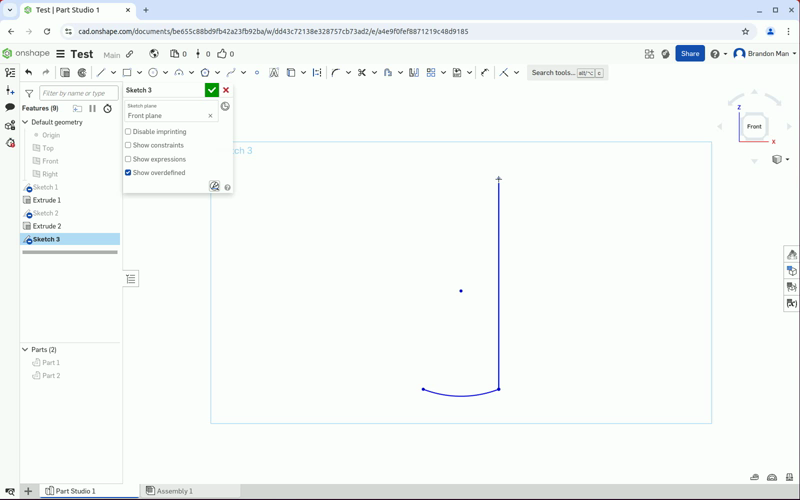
mouse_move(498, 178)
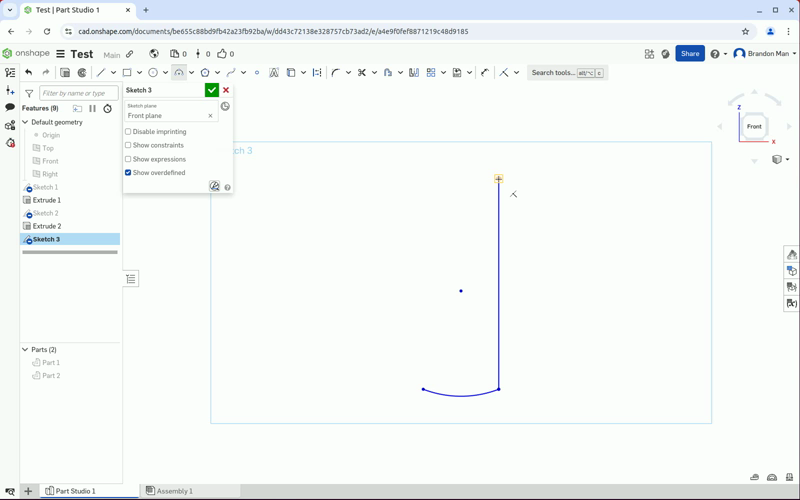
click(498, 178)
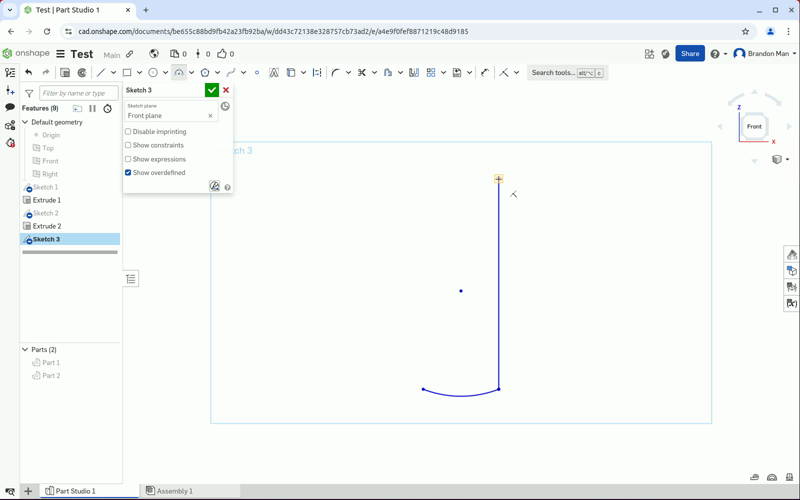
key_down(shift)
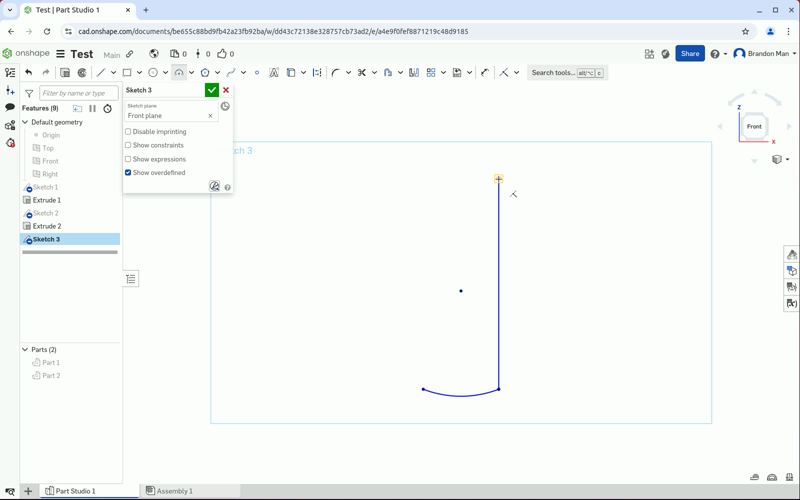
mouse_move(423, 178)
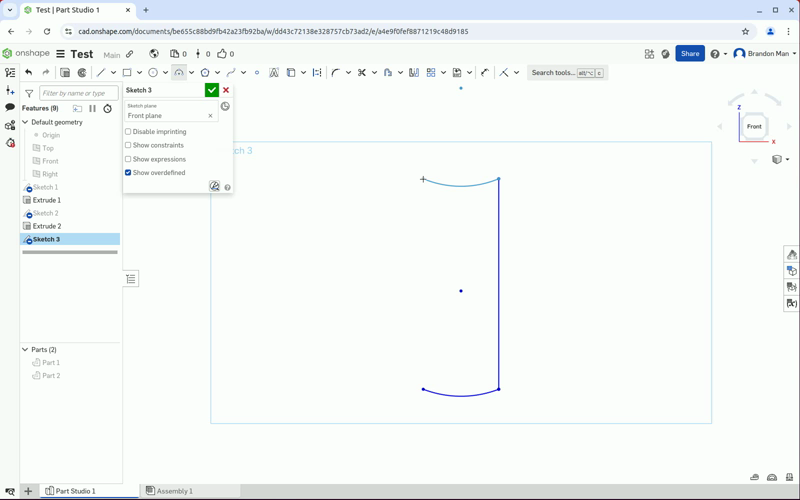
click(423, 178)
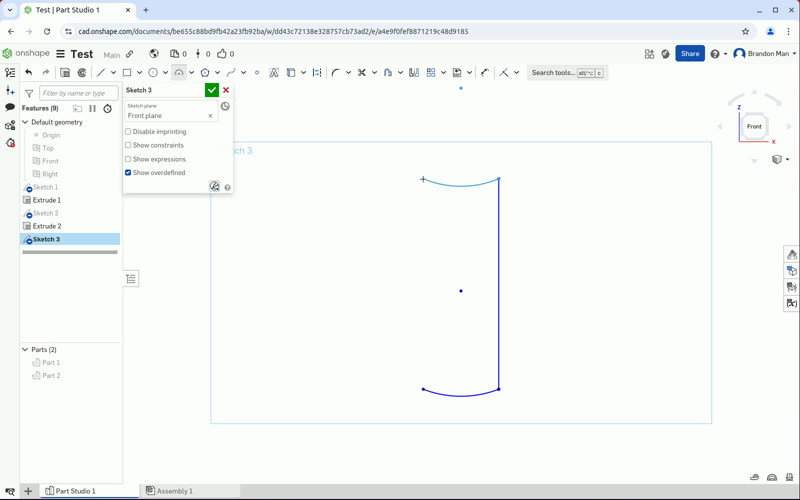
mouse_move(461, 171)
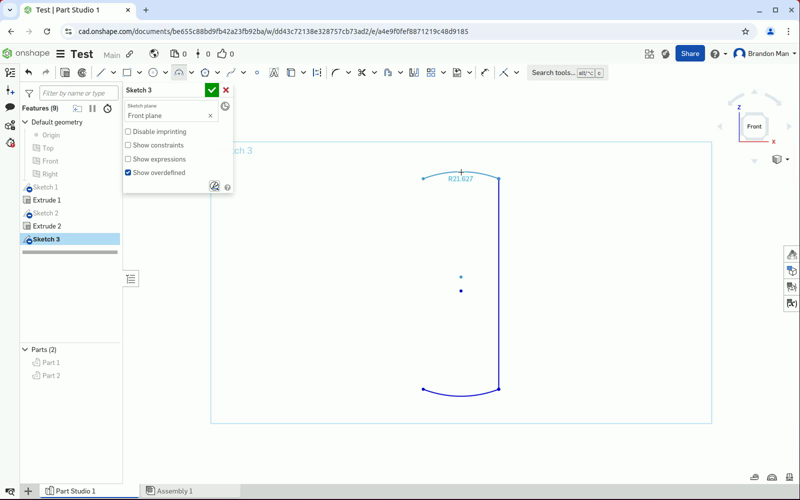
click(461, 171)
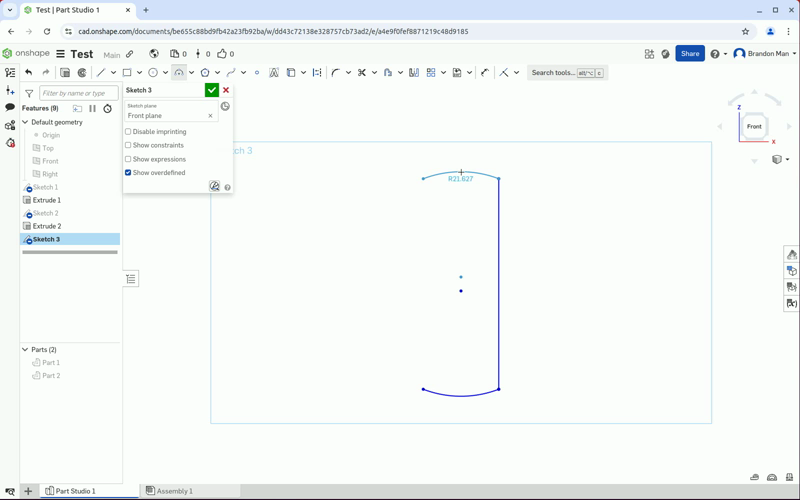
key_up(shift)
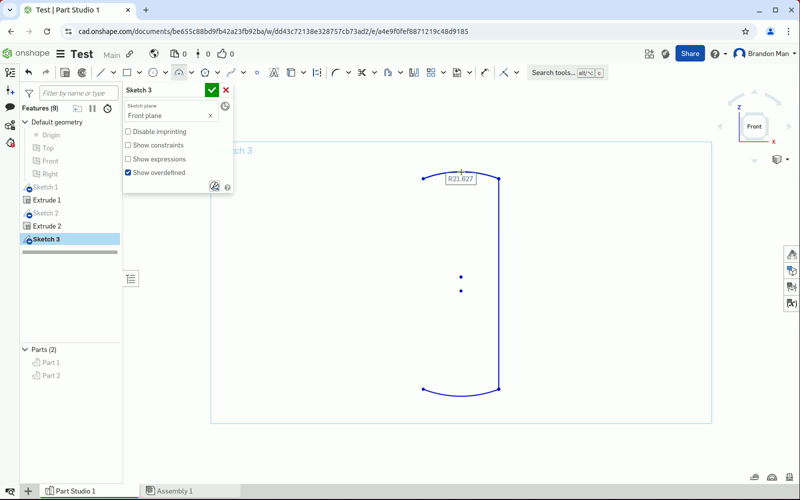
key(esc)
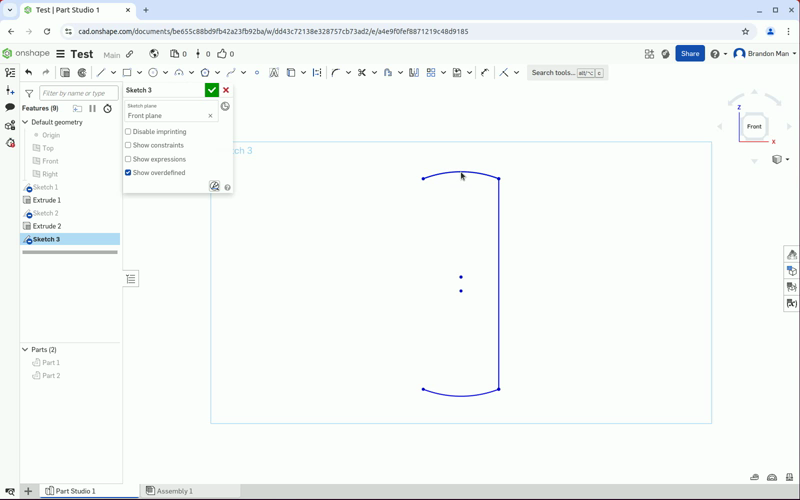
key(l)
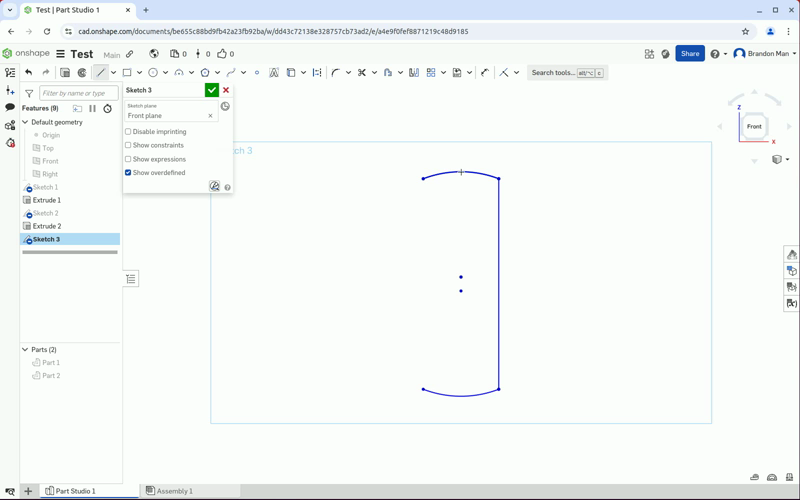
mouse_move(423, 178)
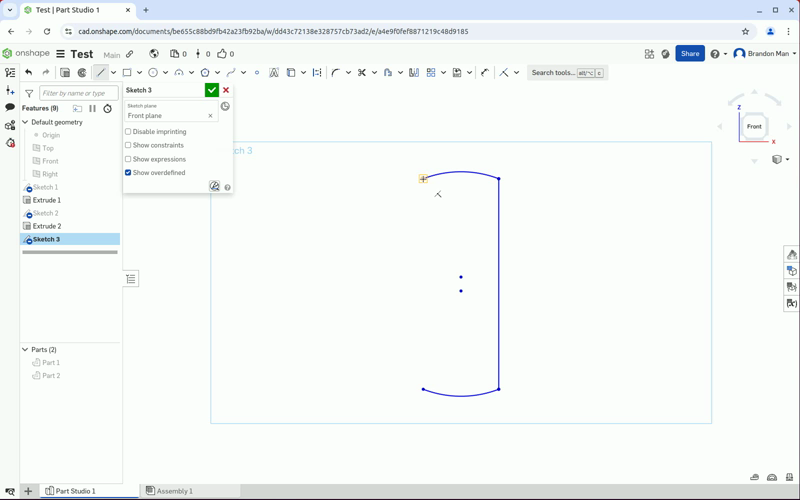
click(423, 178)
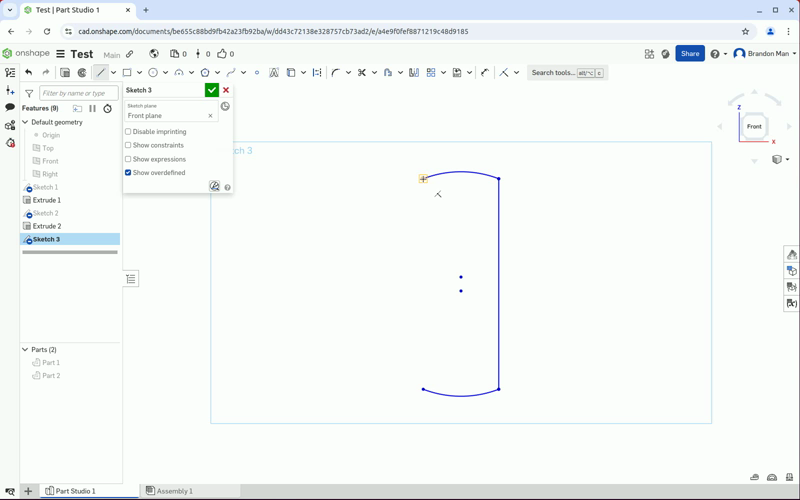
key_down(shift)
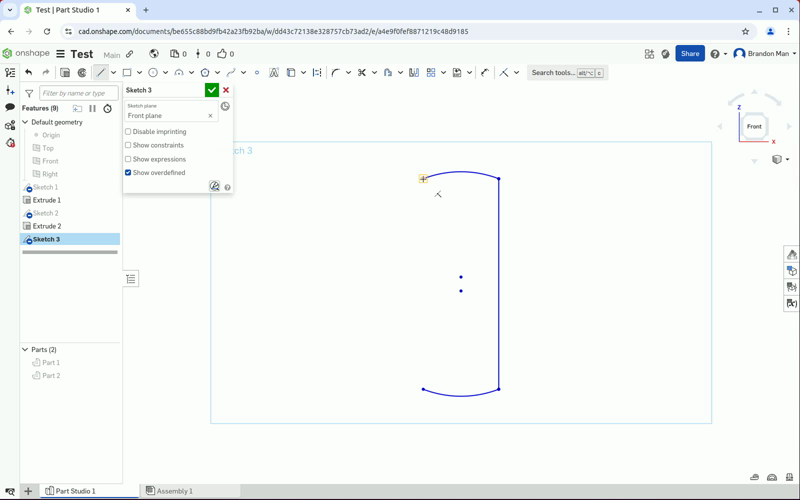
mouse_move(423, 389)
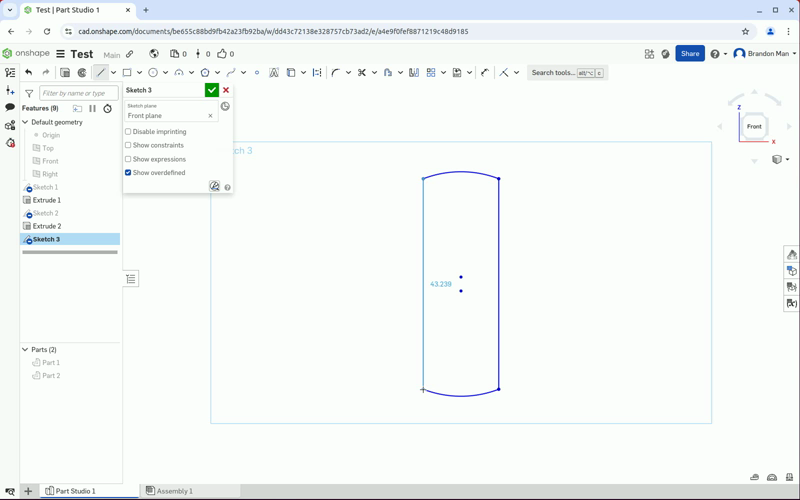
key_up(shift)
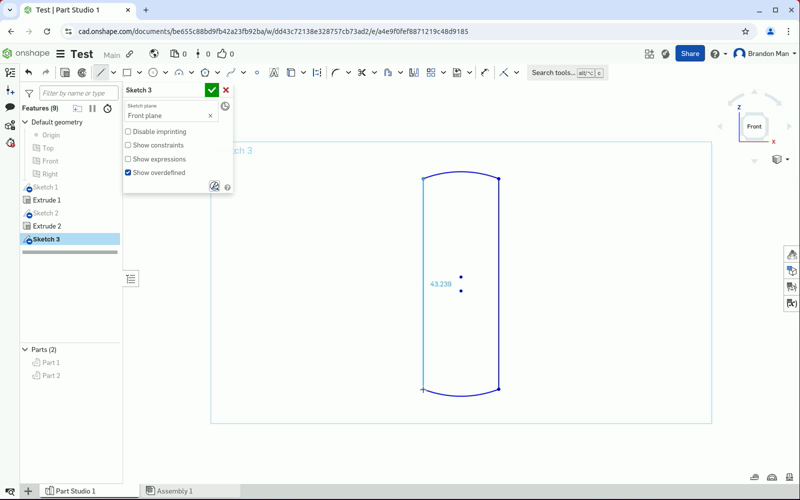
click(423, 389)
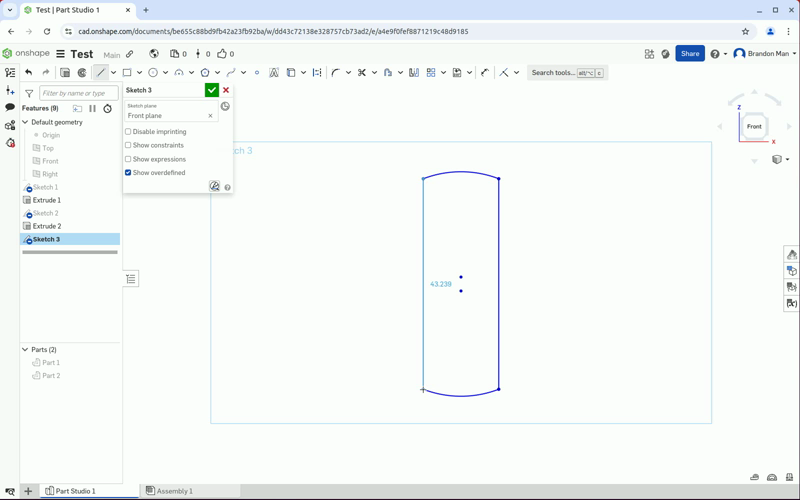
key(esc)
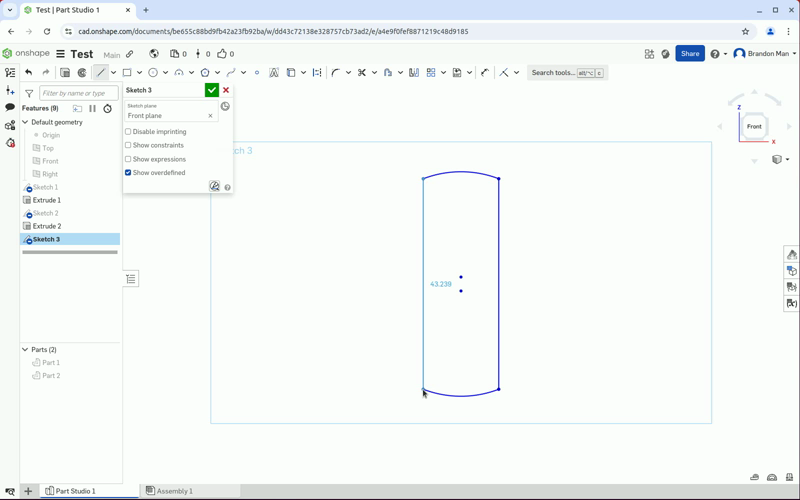
key(c)
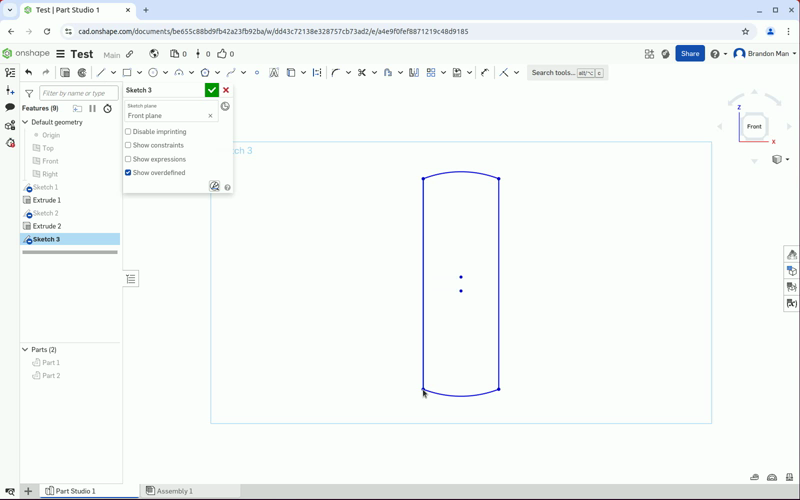
key_down(shift)
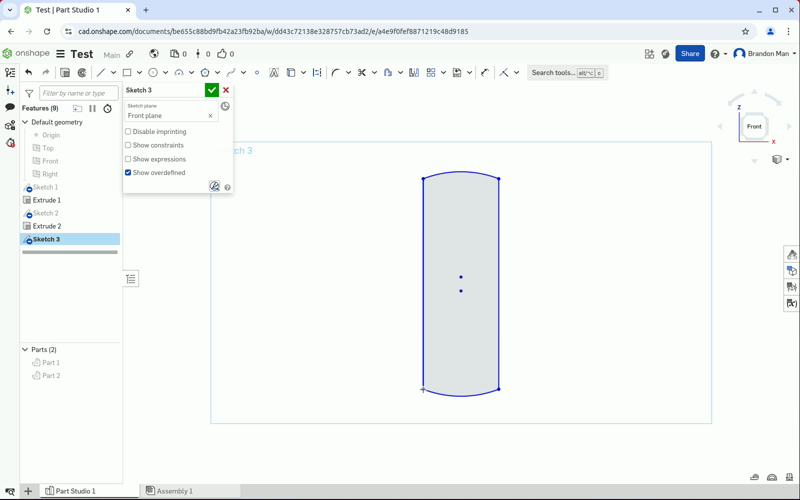
mouse_move(459, 284)
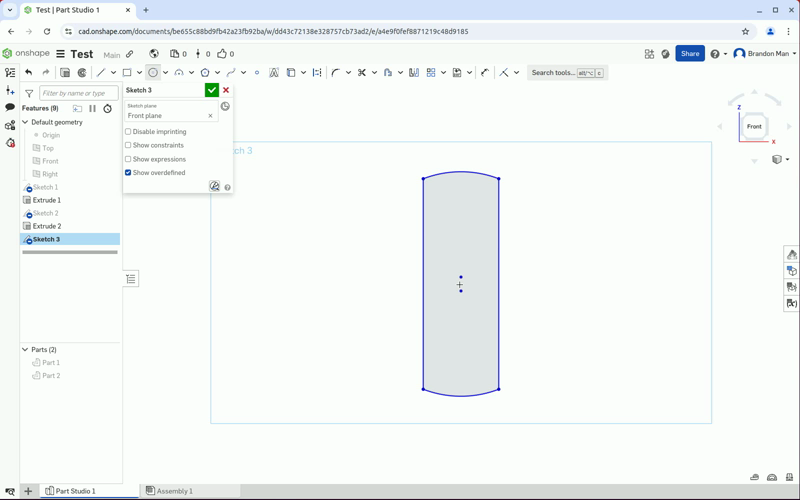
scroll(6)
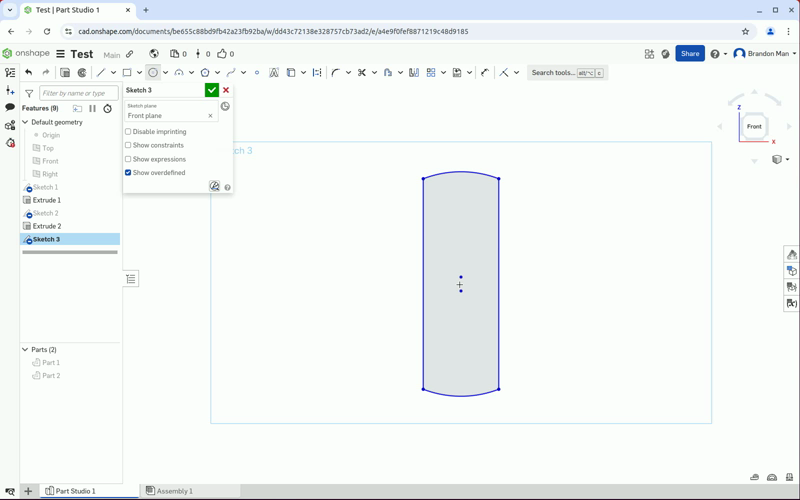
scroll(6)
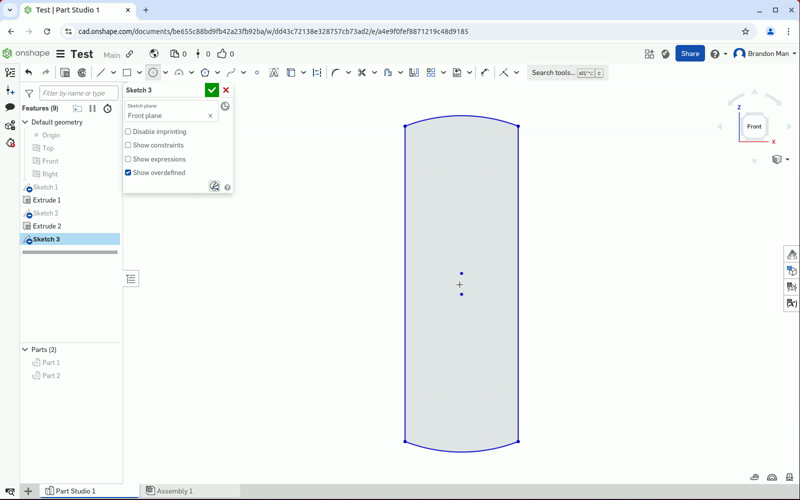
scroll(6)
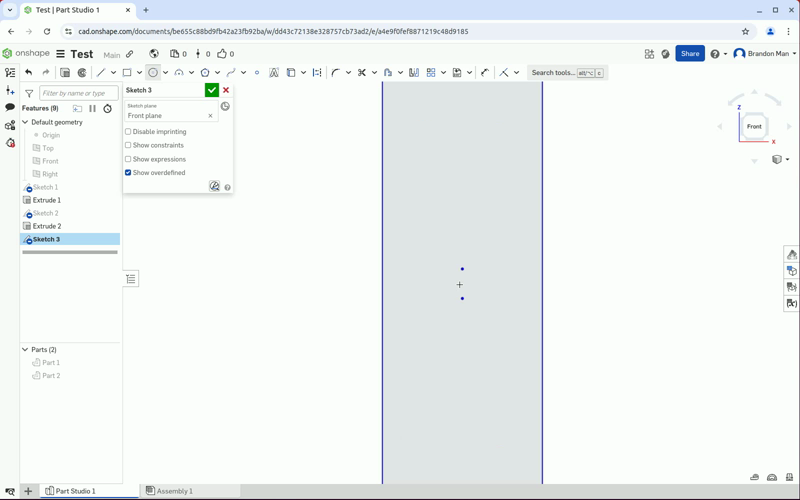
scroll(6)
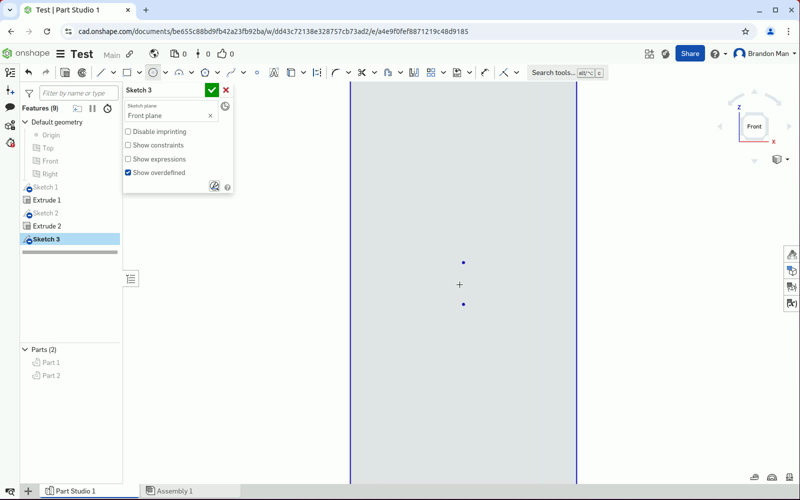
scroll(6)
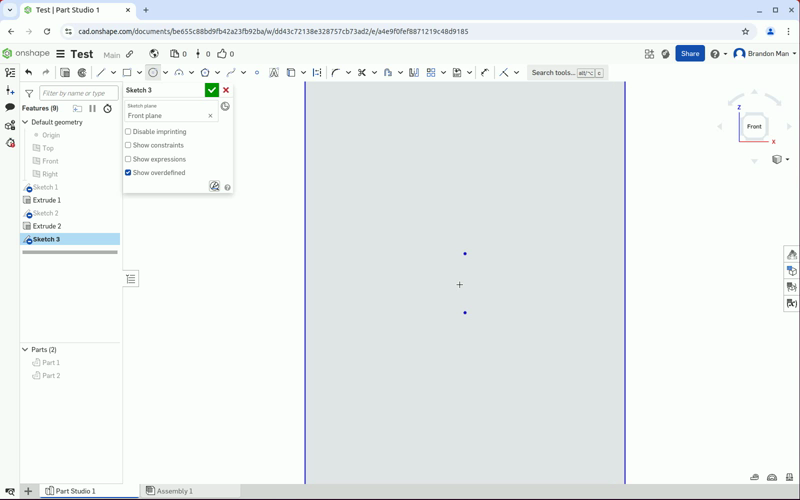
scroll(6)
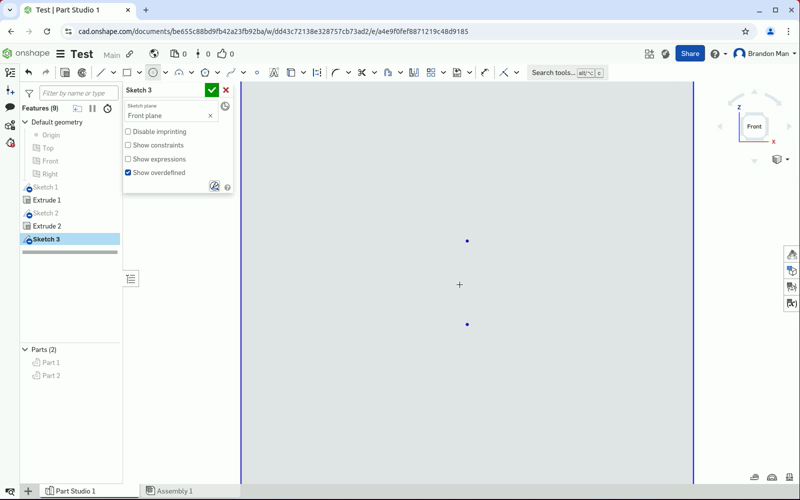
scroll(6)
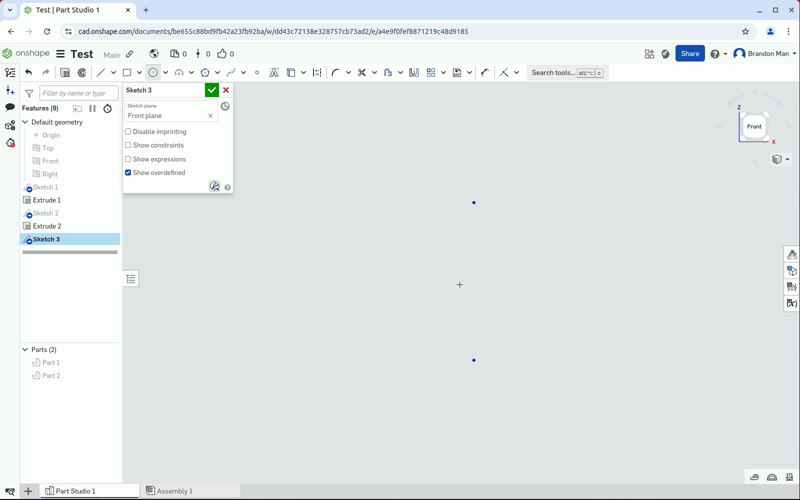
click(459, 284)
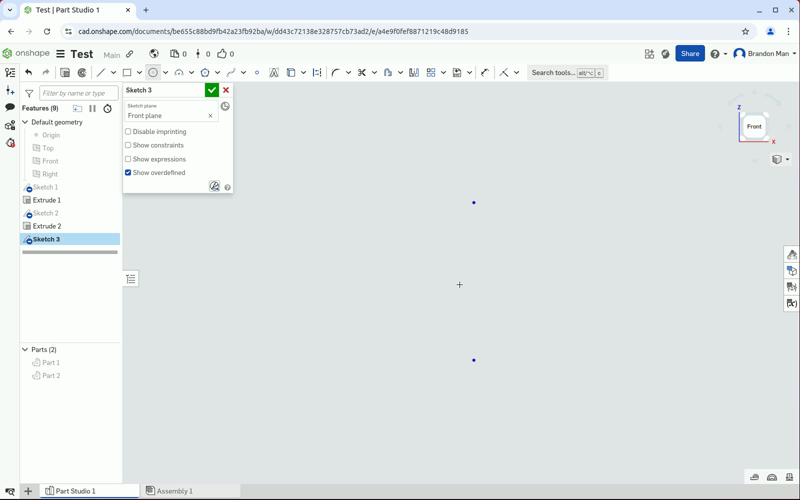
scroll(-6)
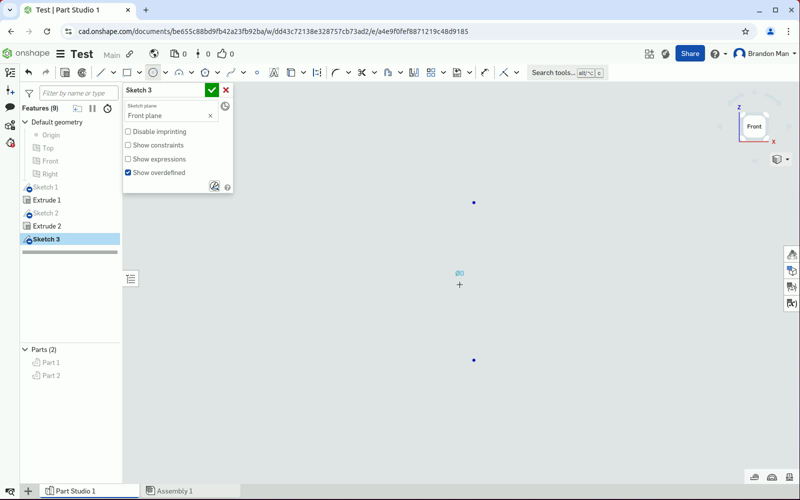
scroll(-6)
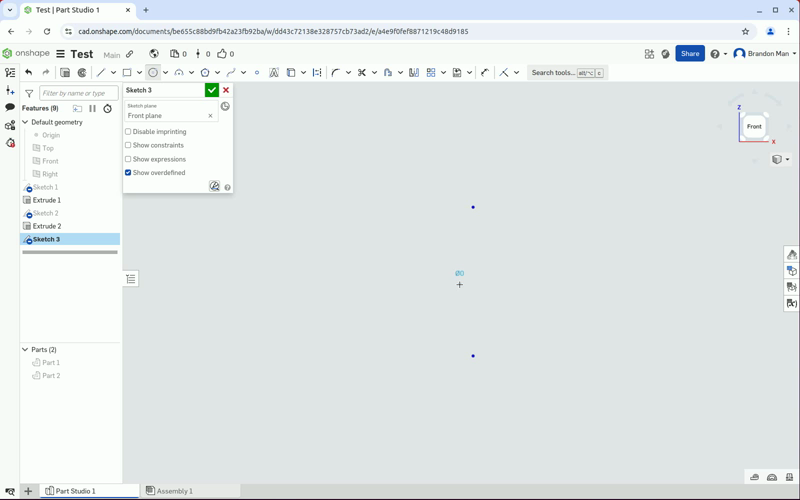
scroll(-6)
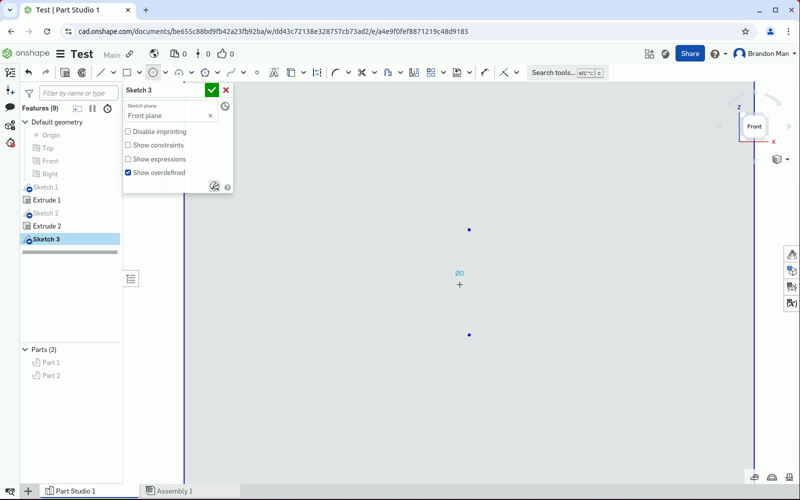
scroll(-6)
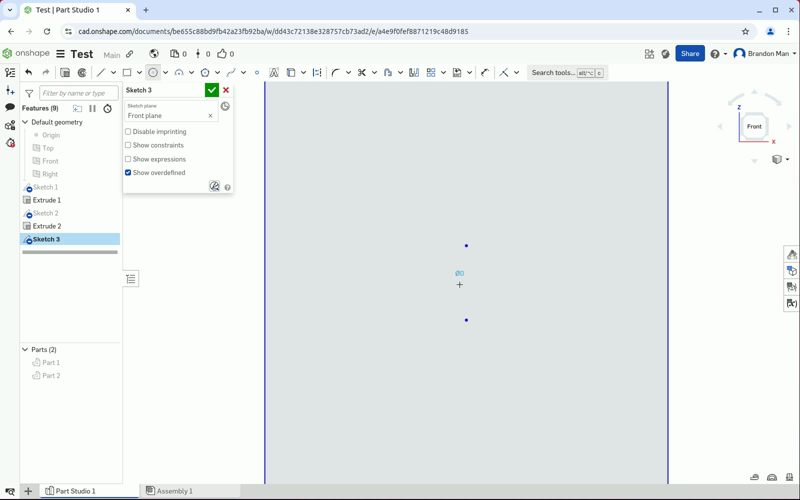
scroll(-6)
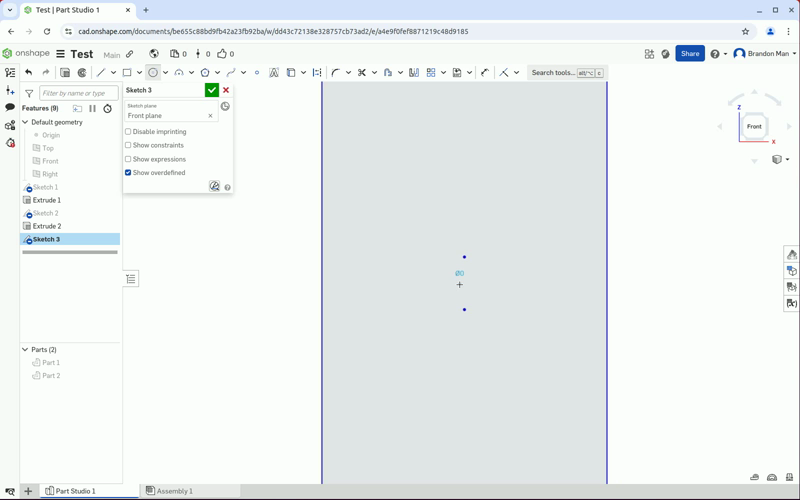
scroll(-6)
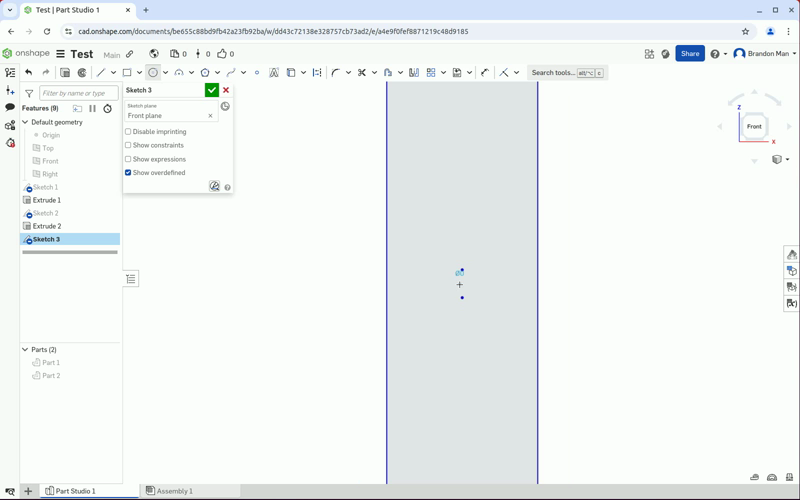
scroll(-6)
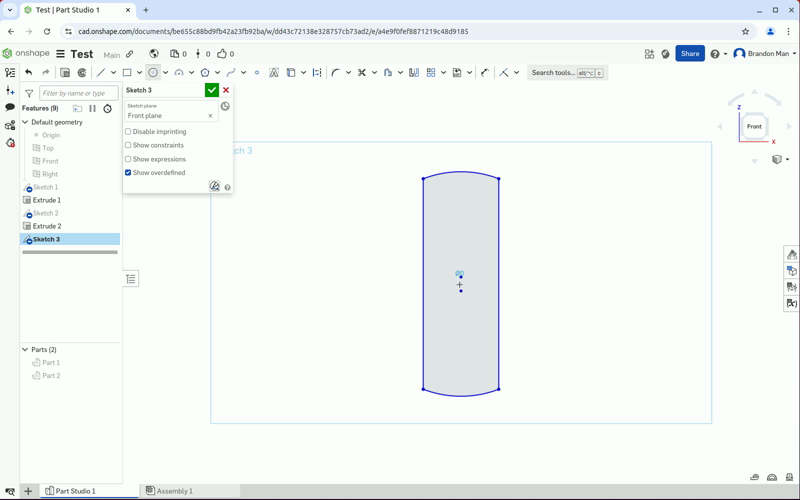
key_up(shift)
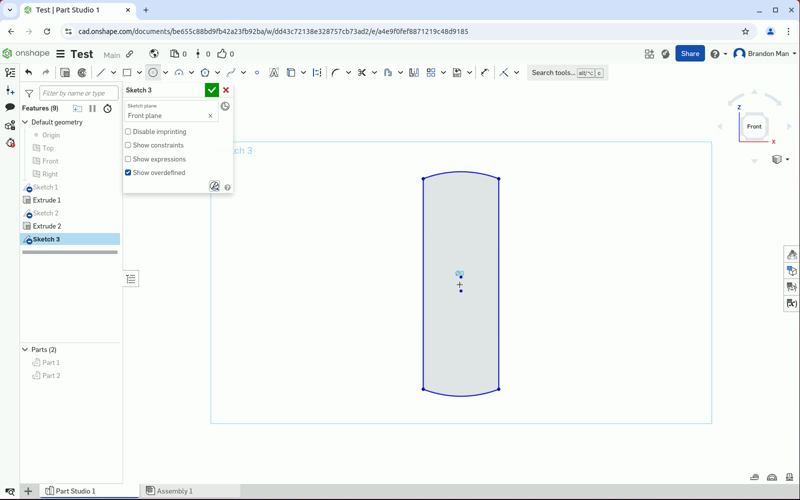
mouse_move(482, 284)
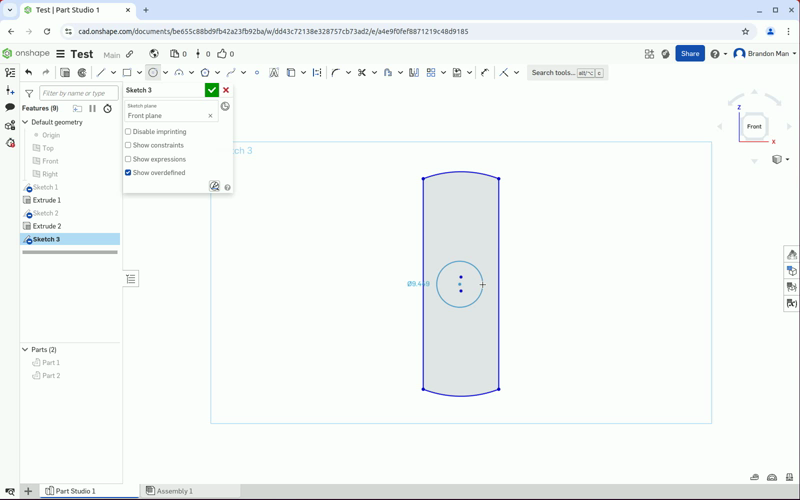
click(482, 284)
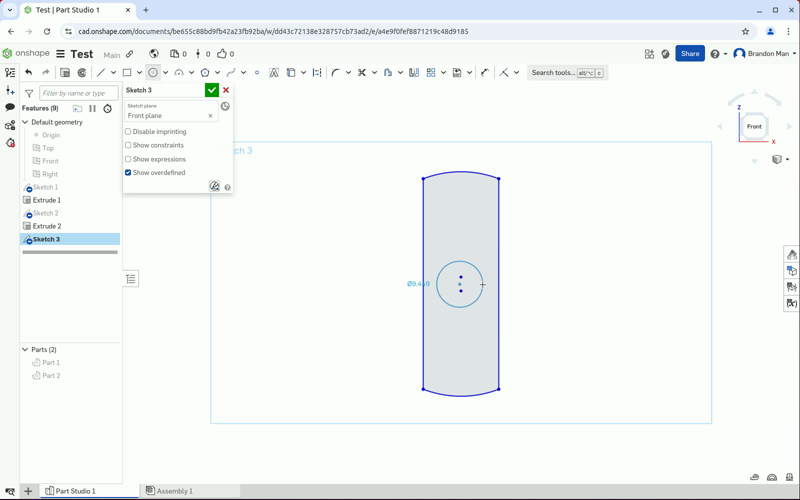
key(esc)
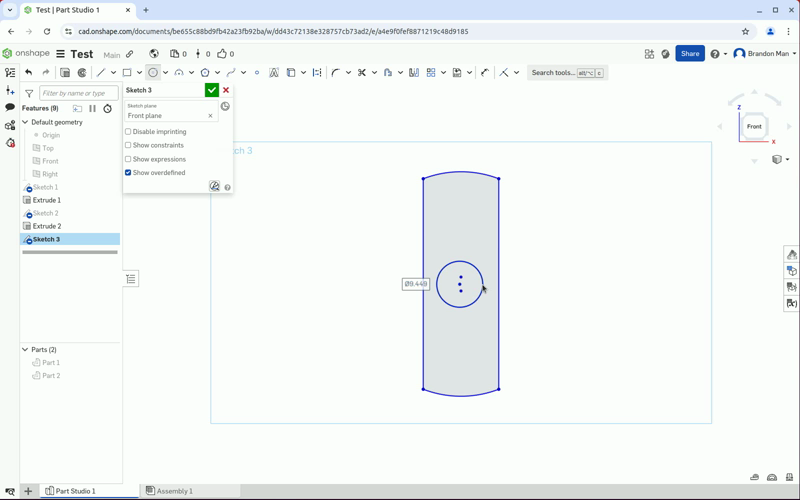
mouse_move(460, 216)
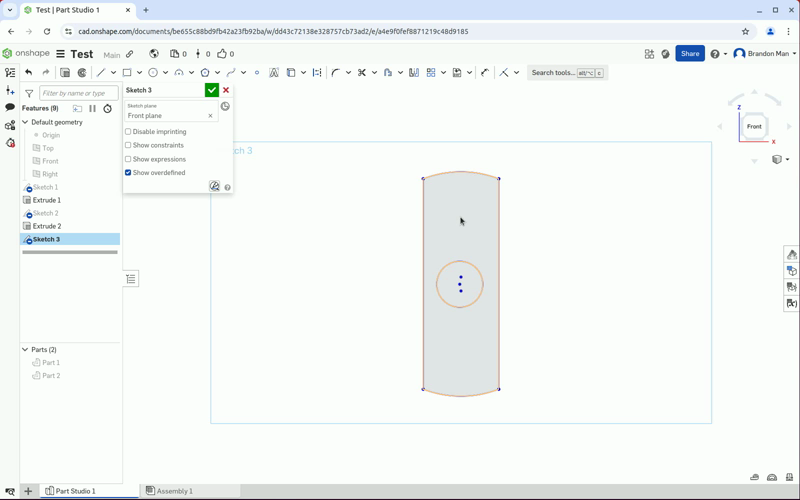
click(460, 216)
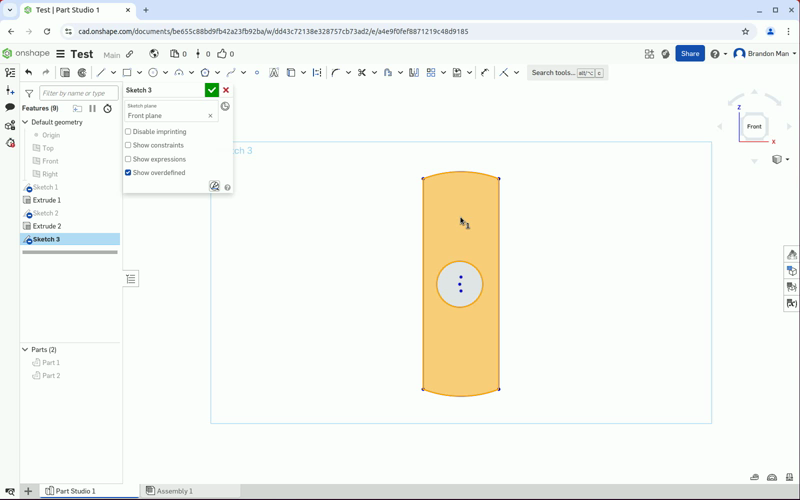
mouse_move(73, 352)
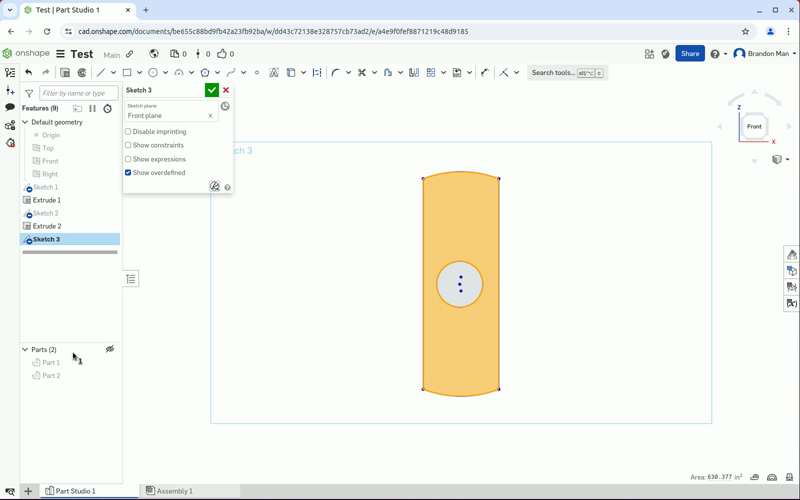
key(shift+y)
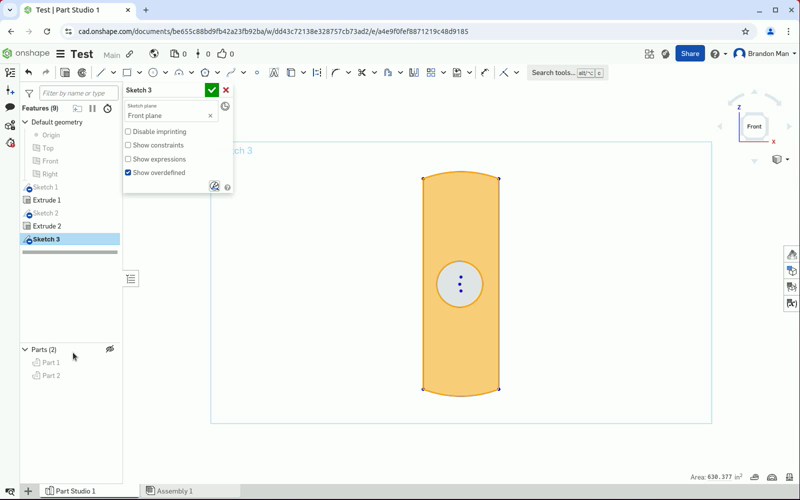
key(shift+e)
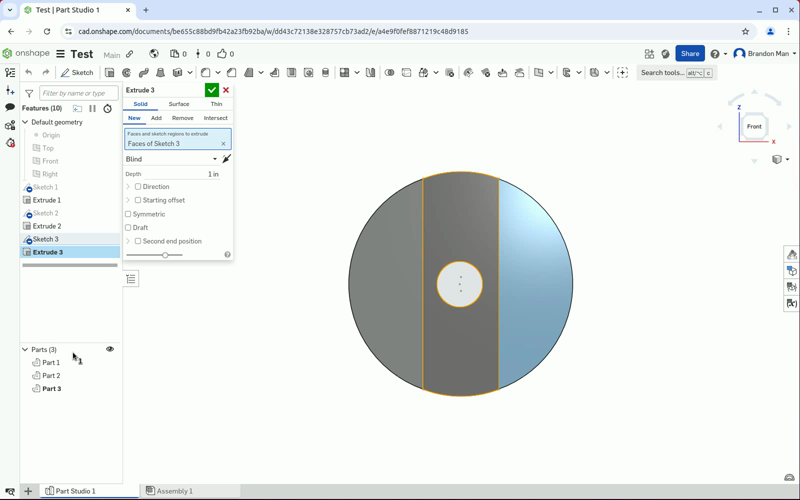
mouse_move(143, 106)
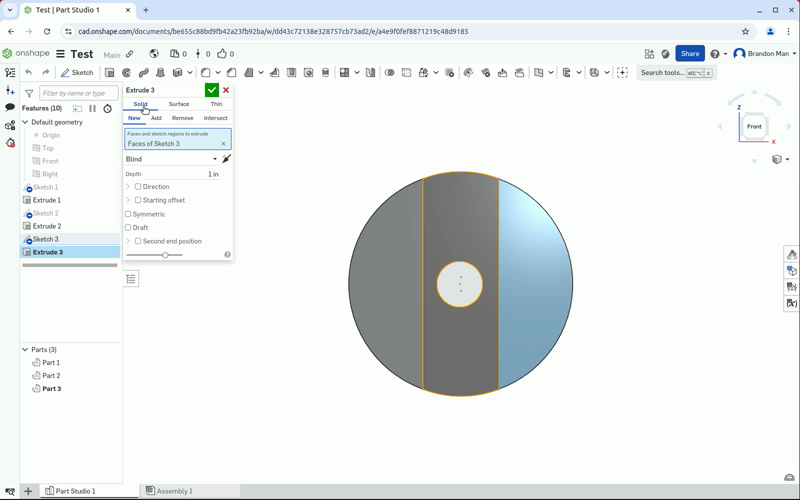
click(143, 106)
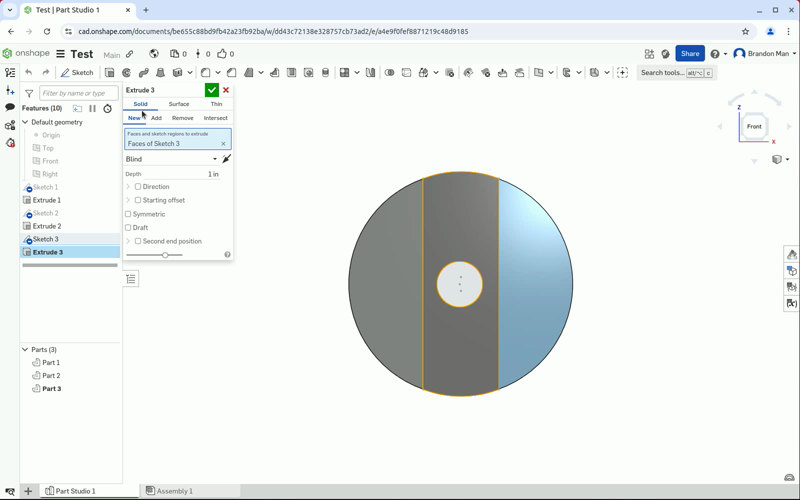
mouse_move(137, 120)
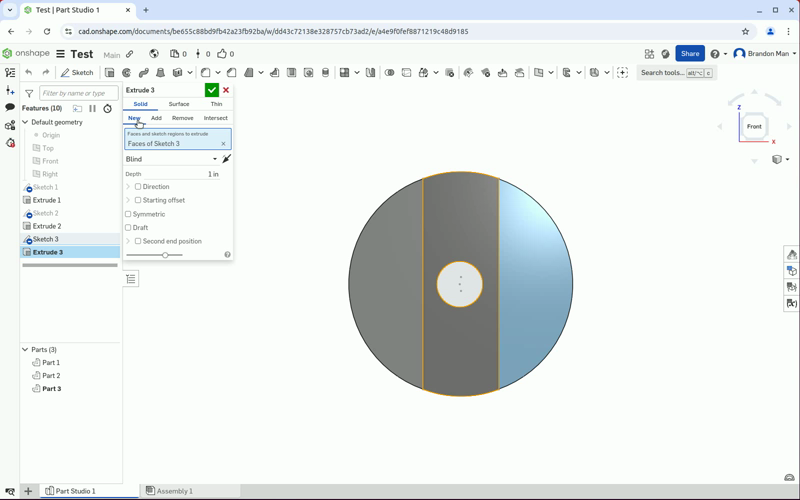
click(137, 120)
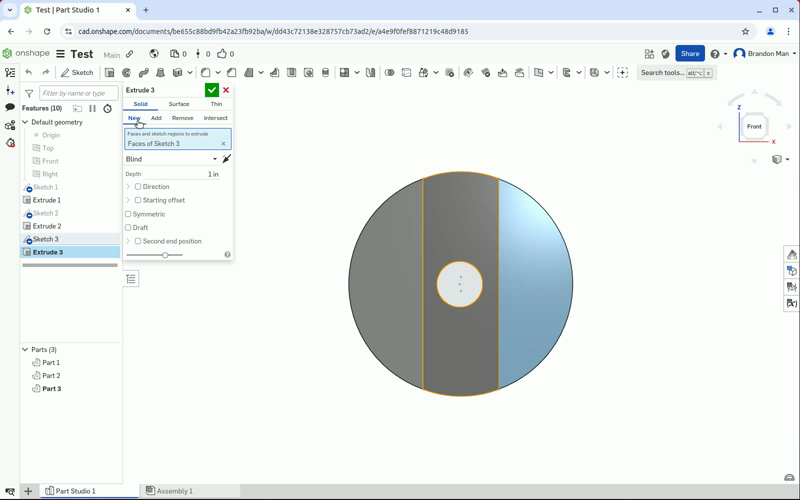
key(tab, 4)
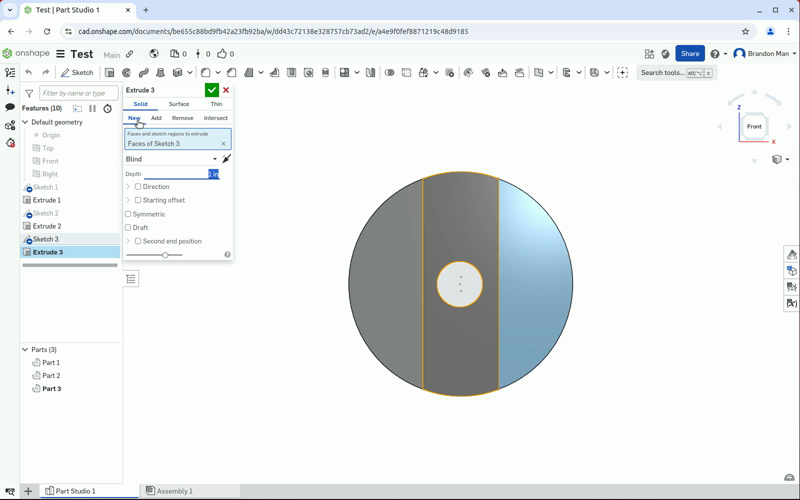
text(11.554)
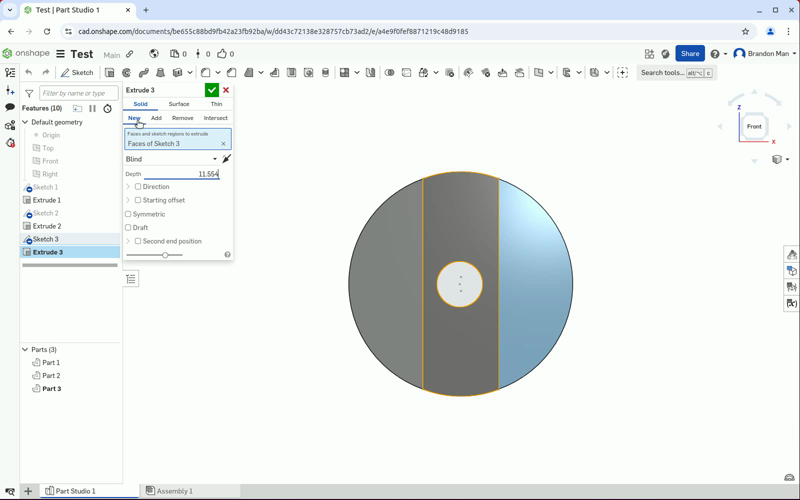
key(enter)
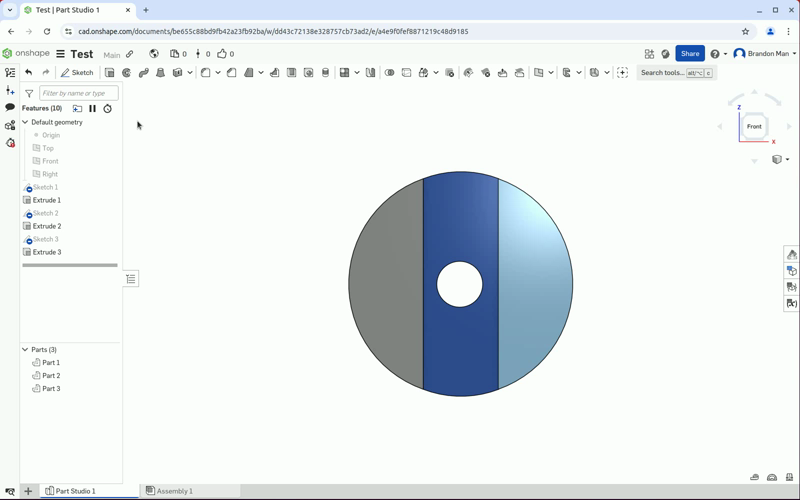
key(shift+h)
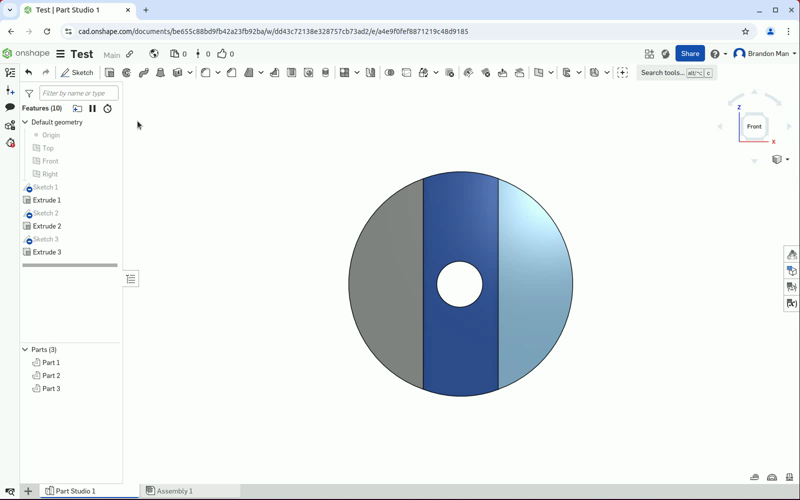
key(shift+h)
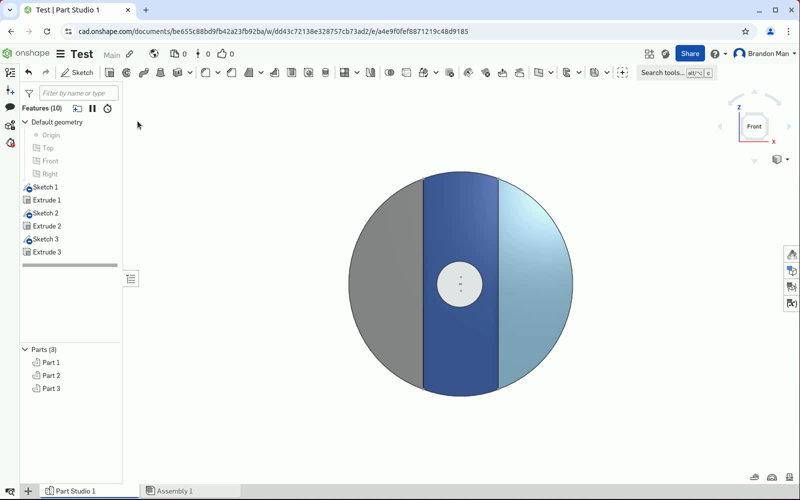
key(shift+7)
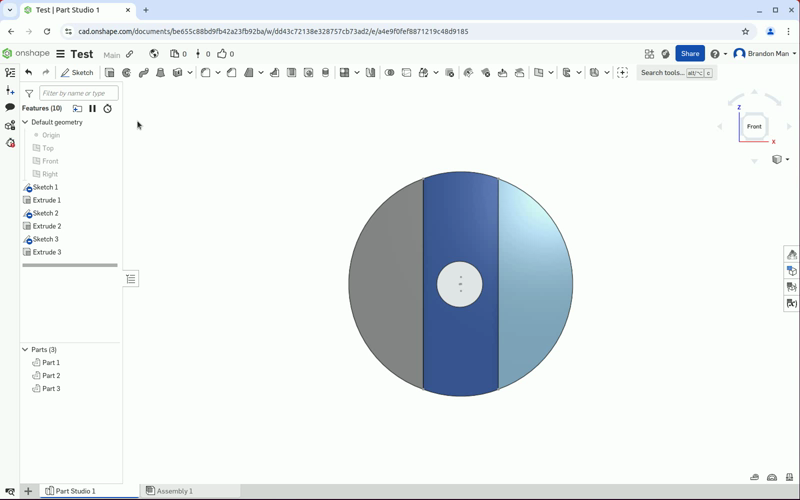
key(left, 2)
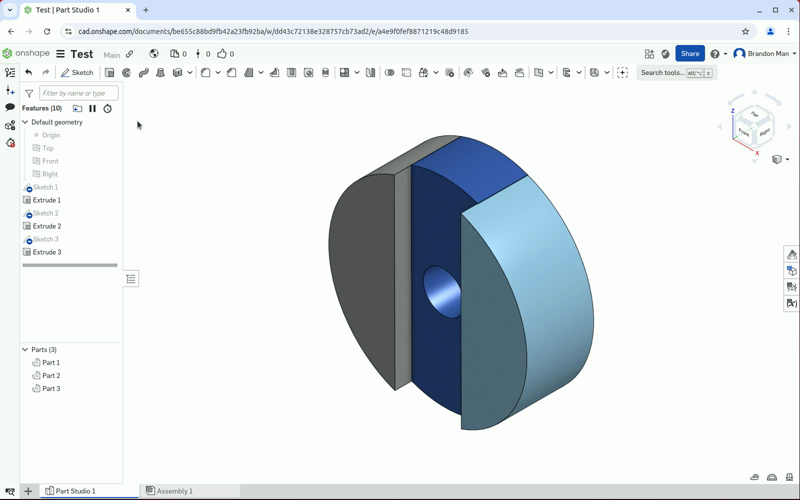
key(down, 2)
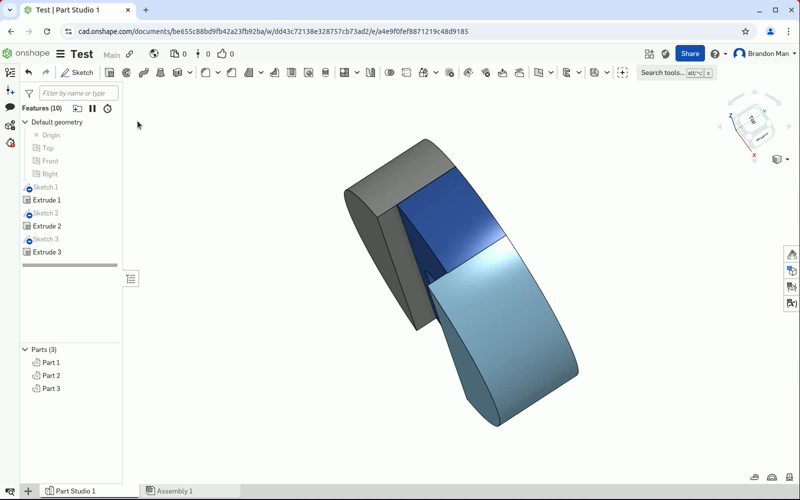
key(up, 2)
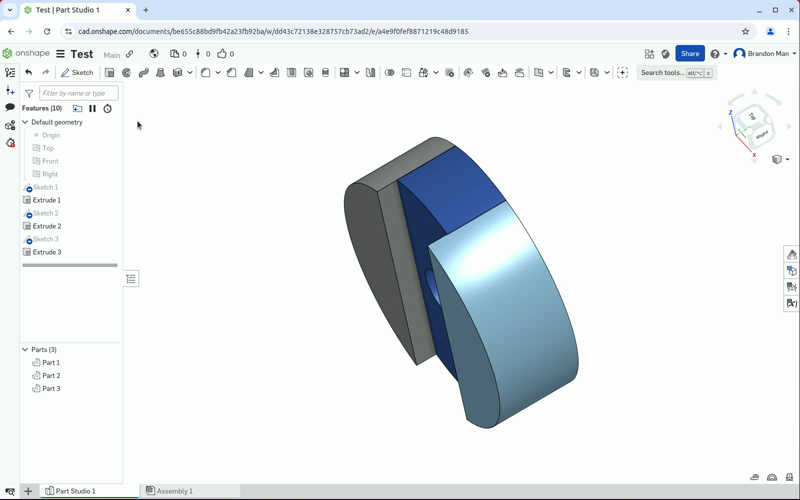
key(right, 2)
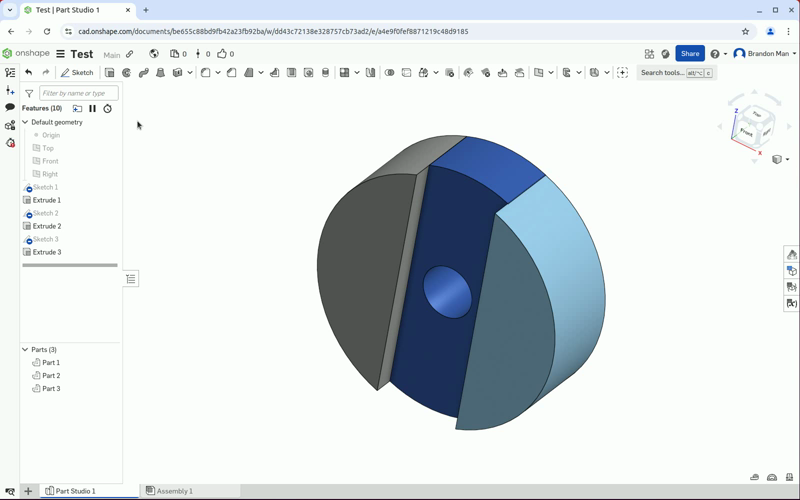
mouse_move(73, 189)
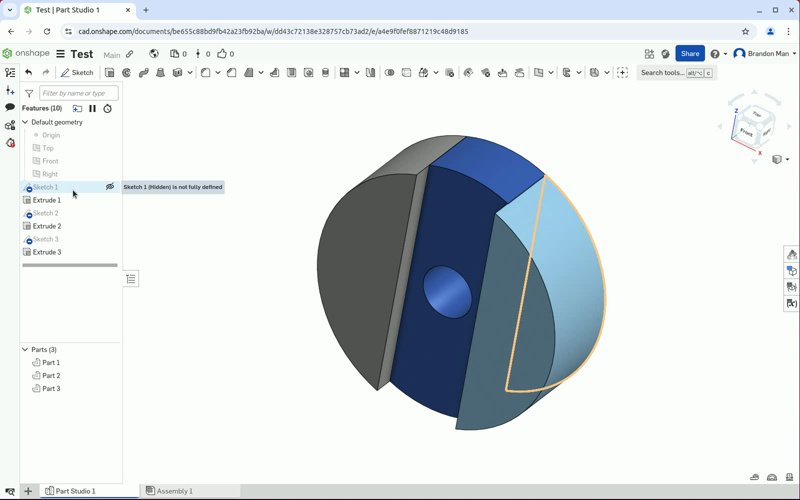
click(73, 189)